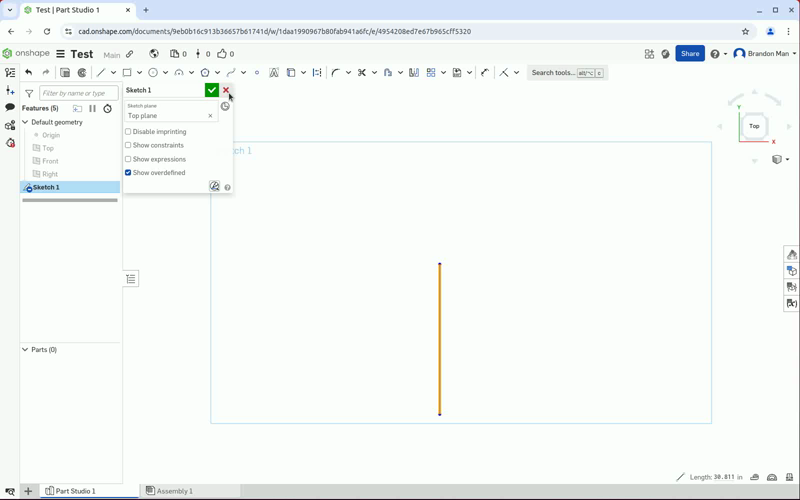
key(shift+h)
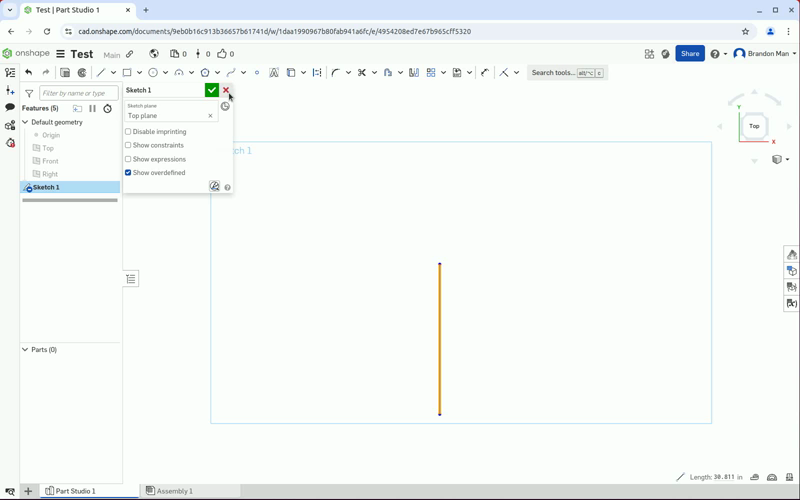
key(shift+s)
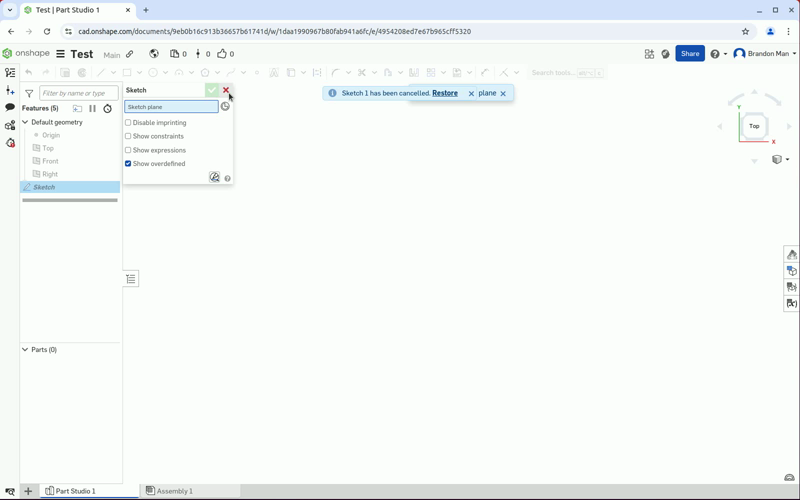
mouse_move(73, 150)
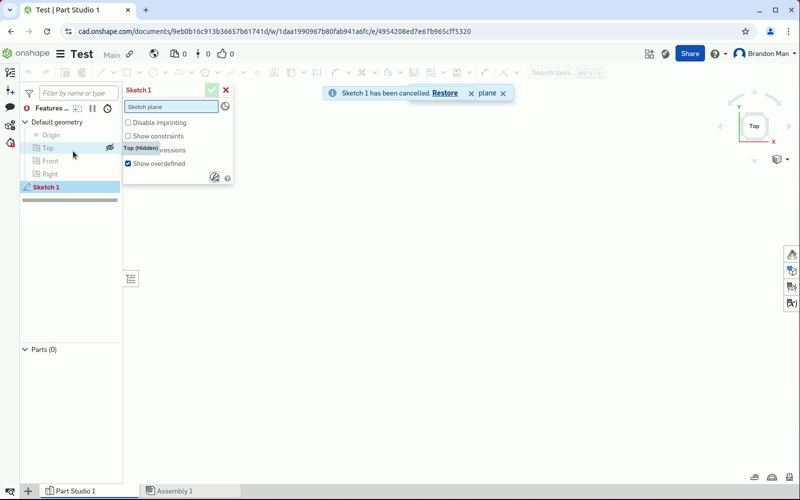
click(73, 150)
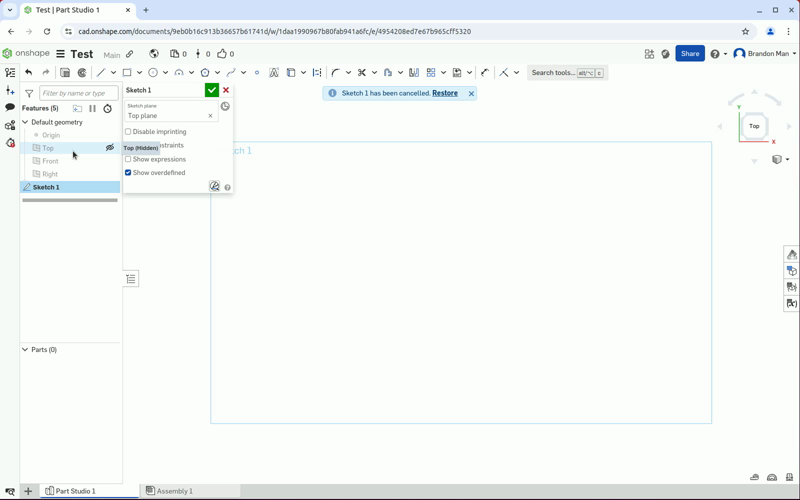
mouse_move(73, 352)
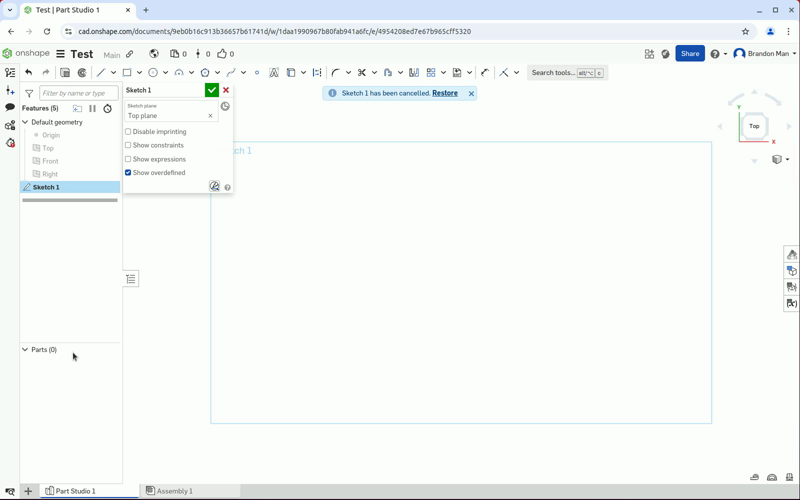
key(y)
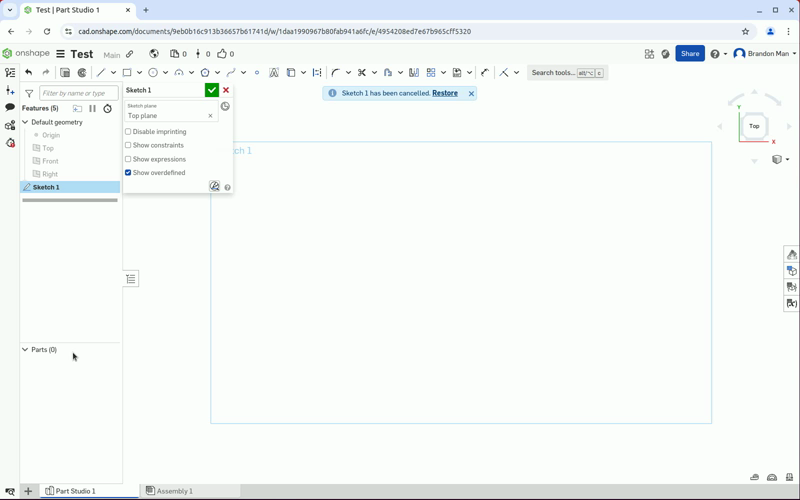
key(l)
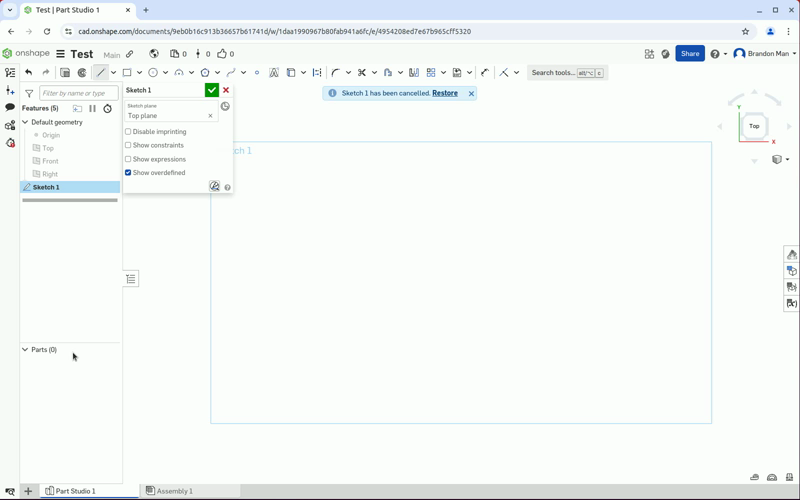
key_down(shift)
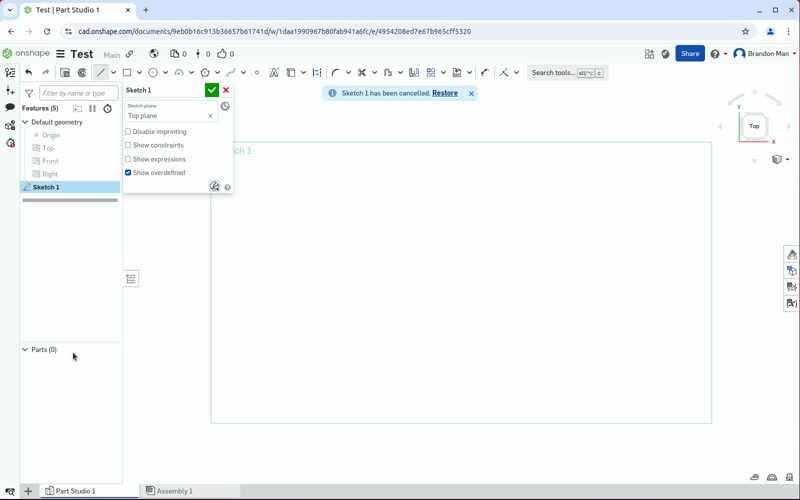
mouse_move(348, 334)
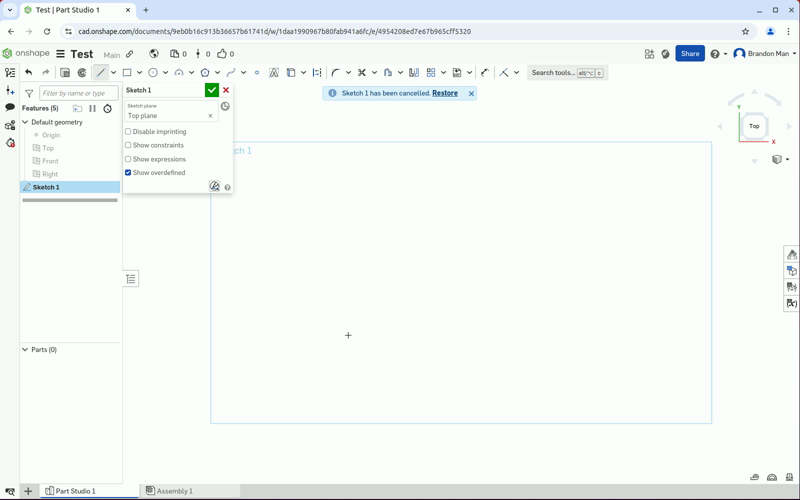
click(348, 334)
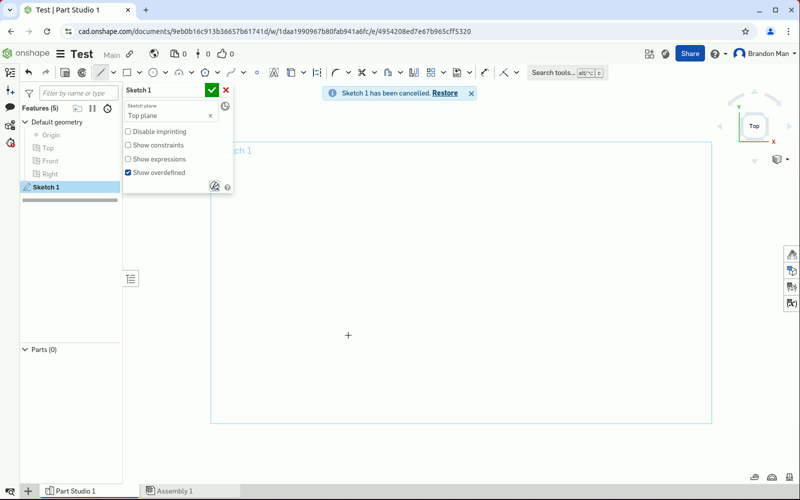
key_up(shift)
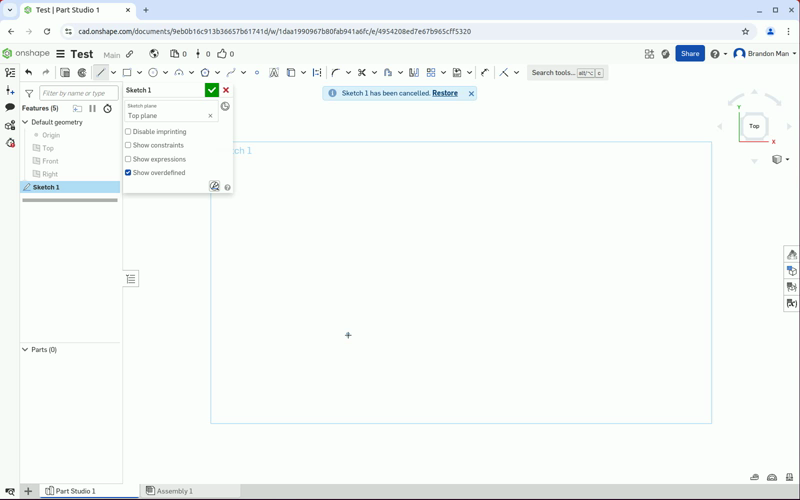
key_down(shift)
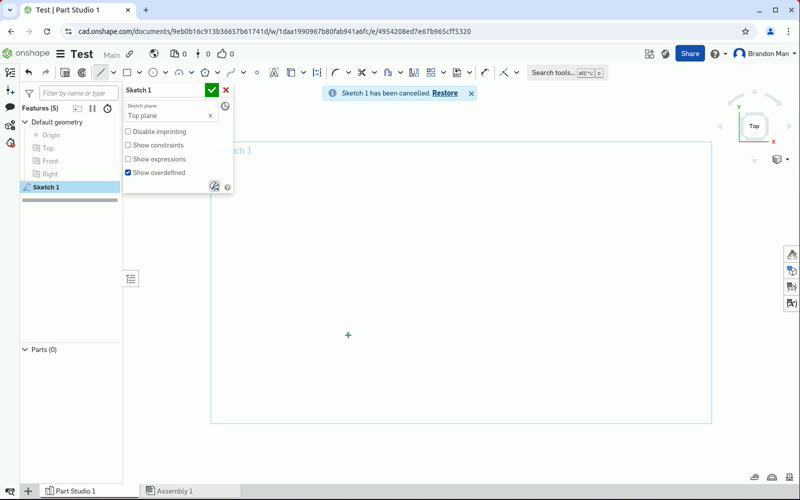
mouse_move(572, 334)
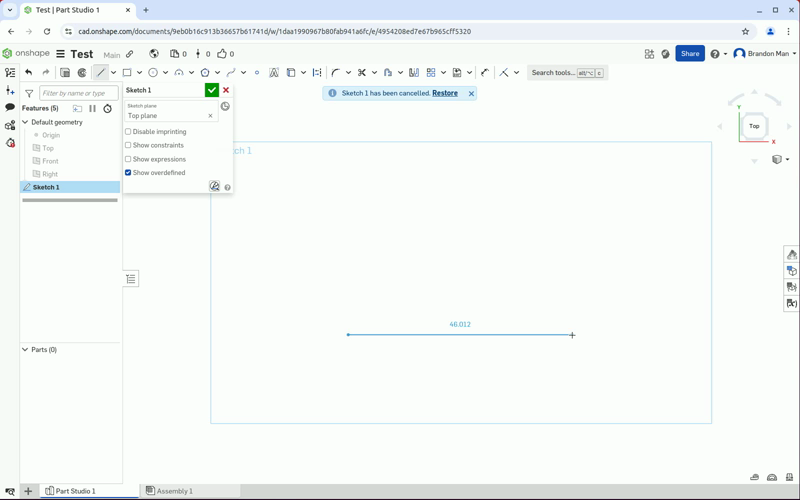
click(572, 334)
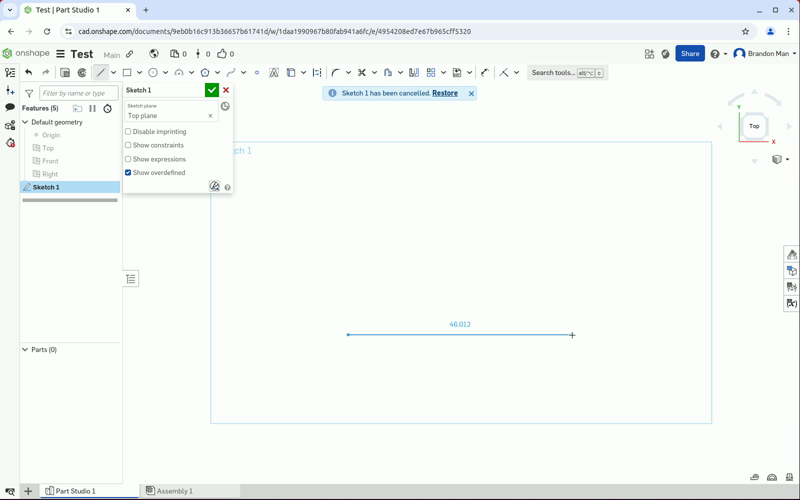
key_up(shift)
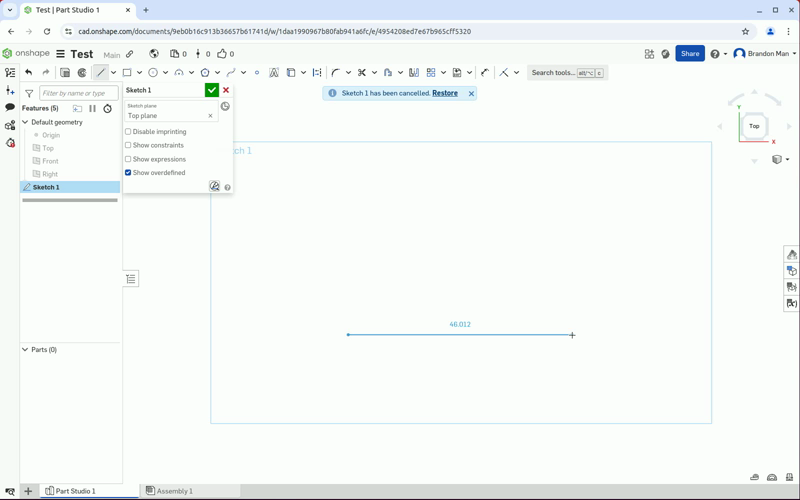
key_down(shift)
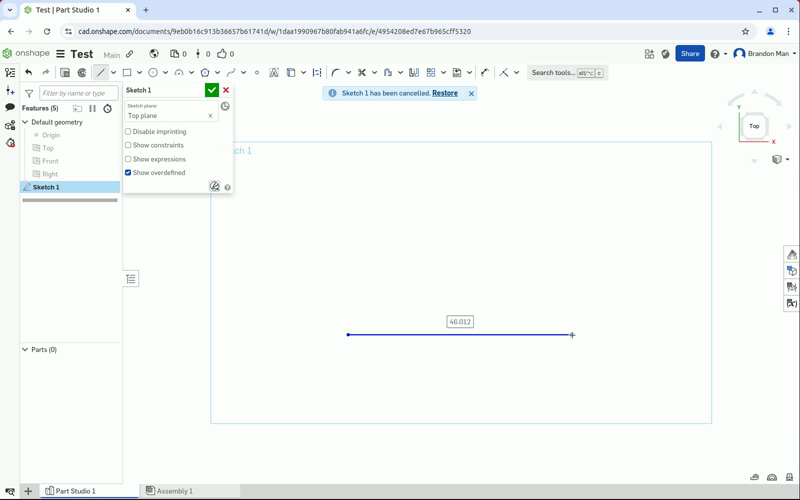
mouse_move(572, 230)
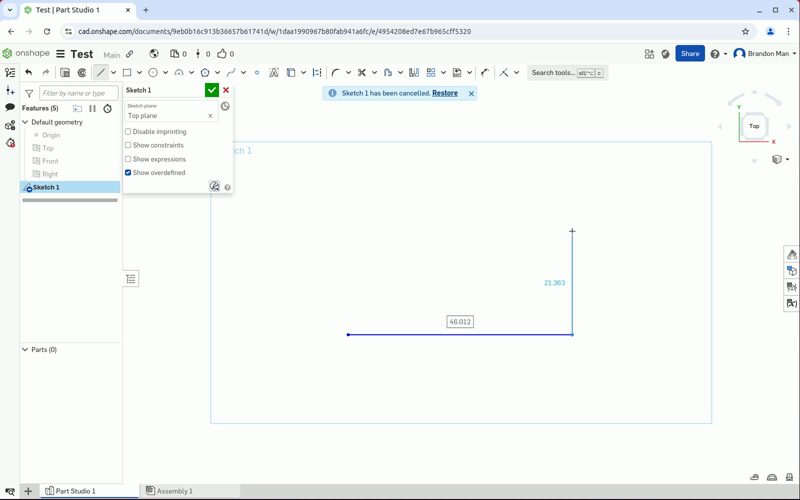
click(572, 230)
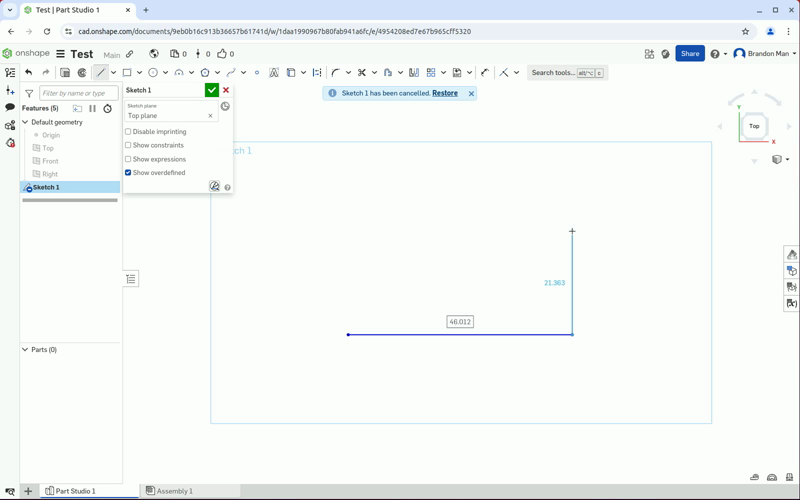
key_up(shift)
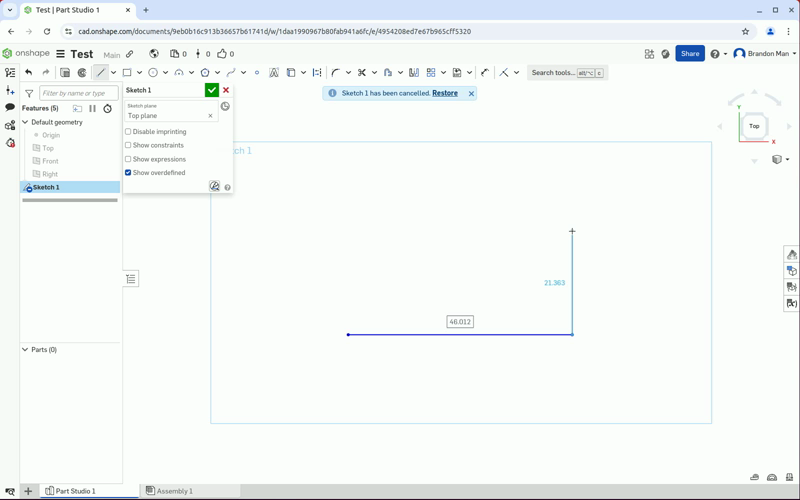
key_down(shift)
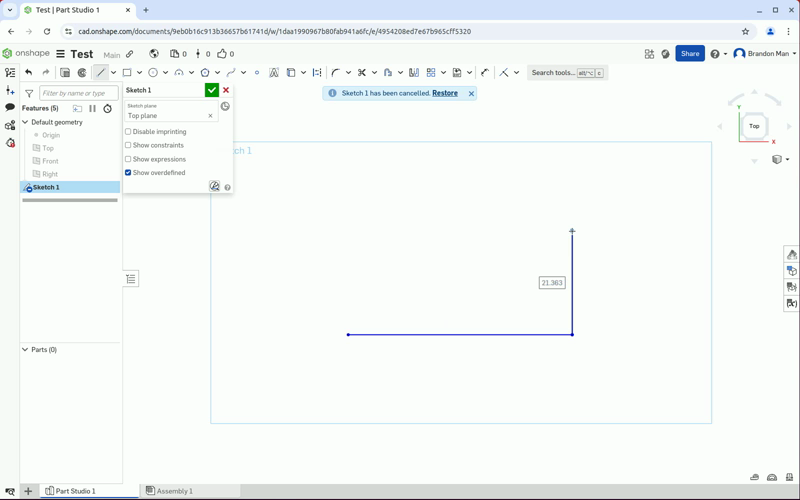
mouse_move(348, 230)
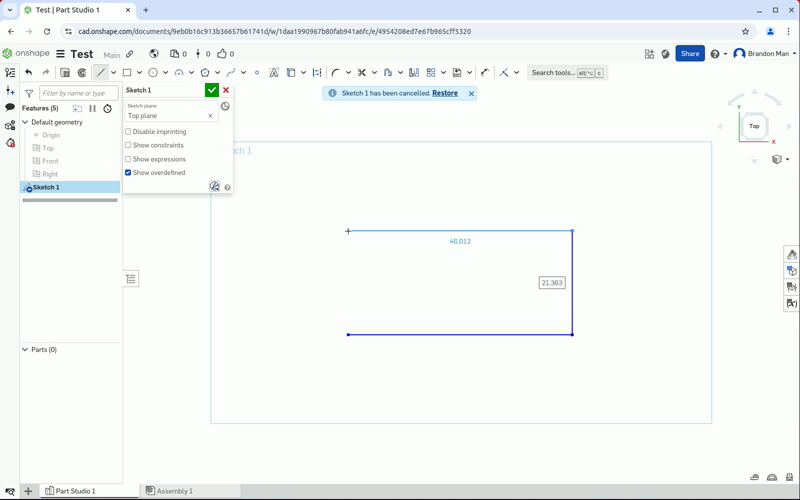
click(348, 230)
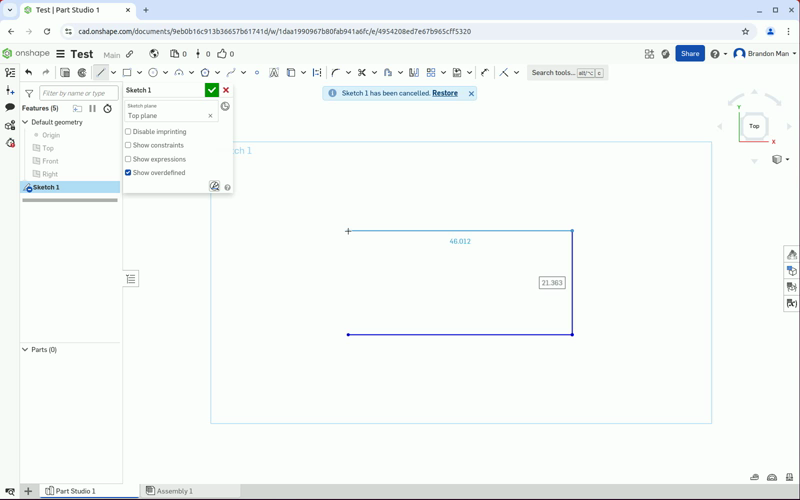
key_up(shift)
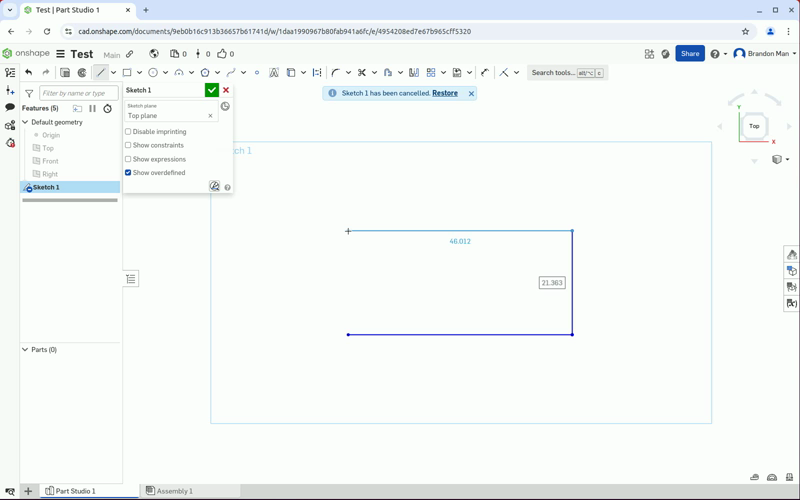
key_down(shift)
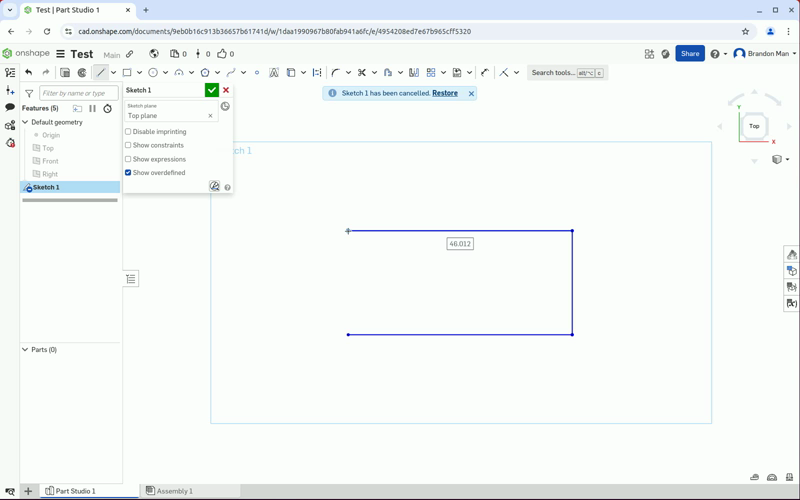
mouse_move(348, 334)
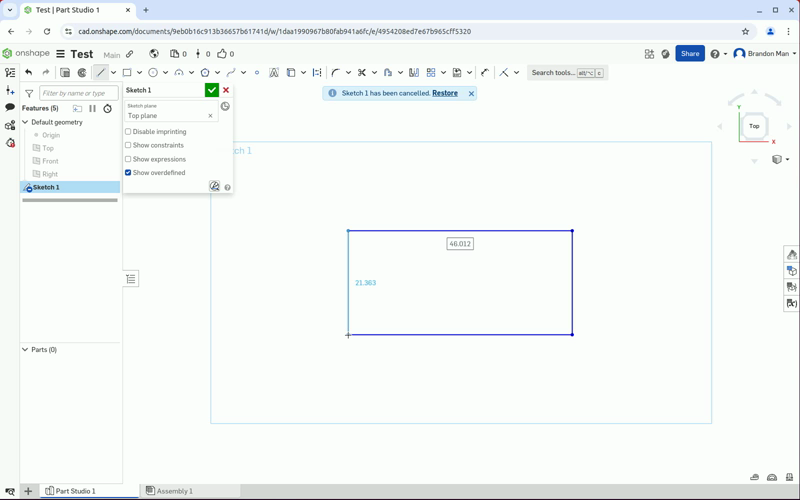
key_up(shift)
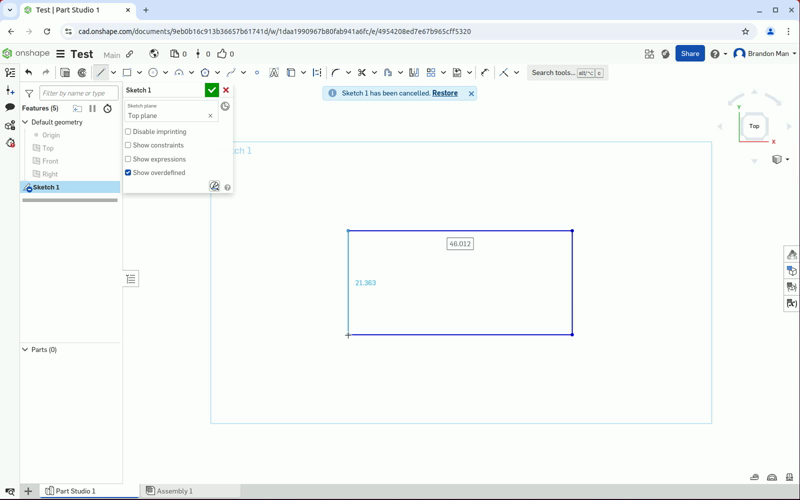
click(348, 334)
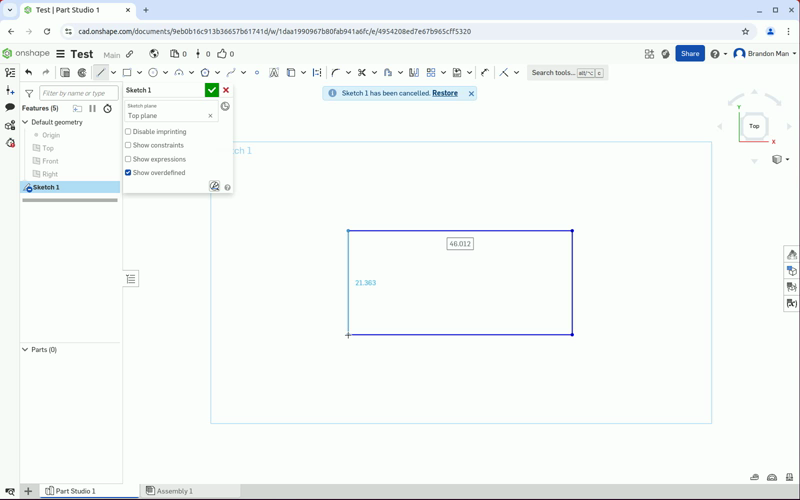
key(esc)
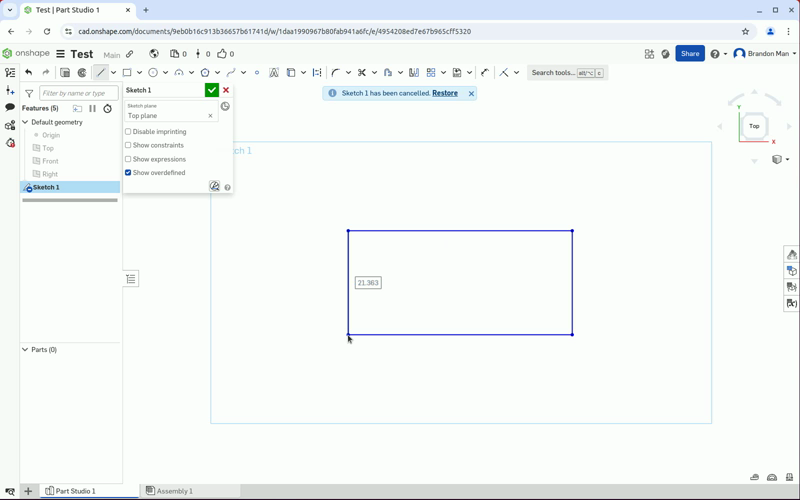
mouse_move(449, 284)
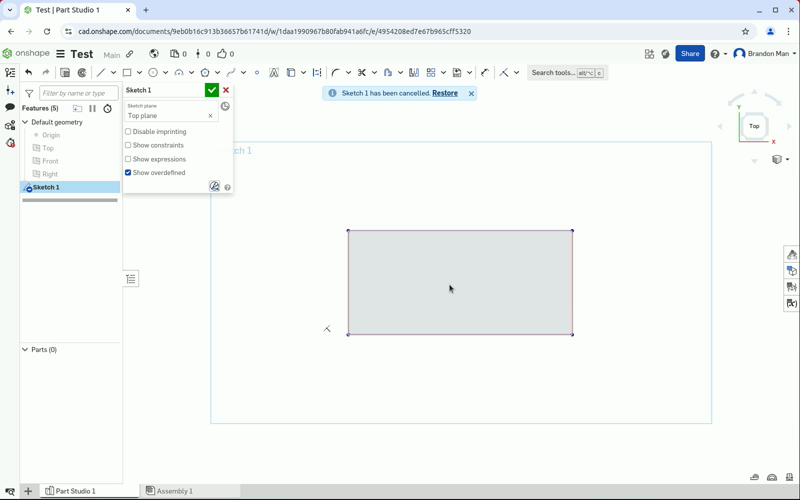
click(449, 284)
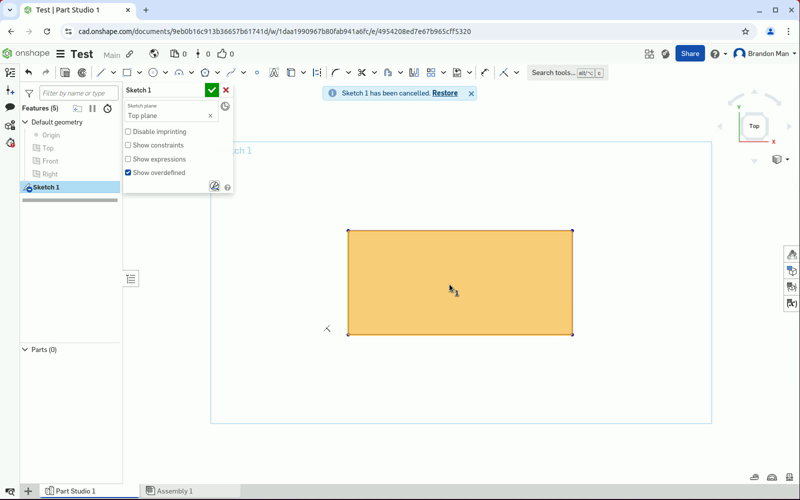
mouse_move(73, 352)
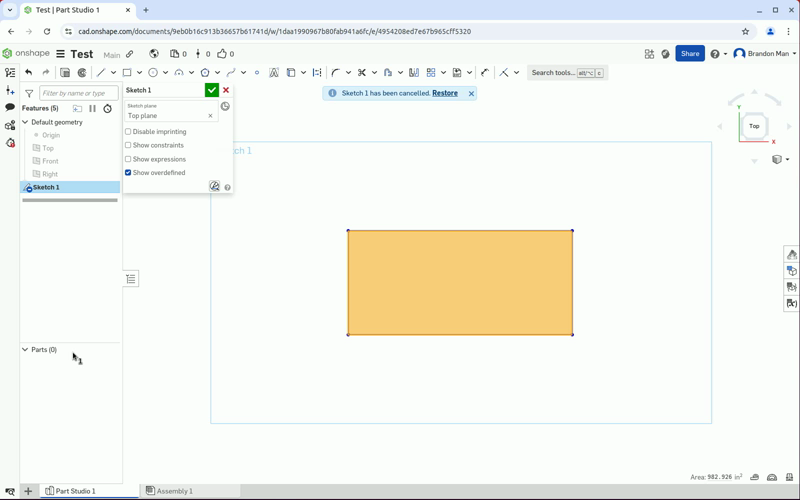
key(shift+y)
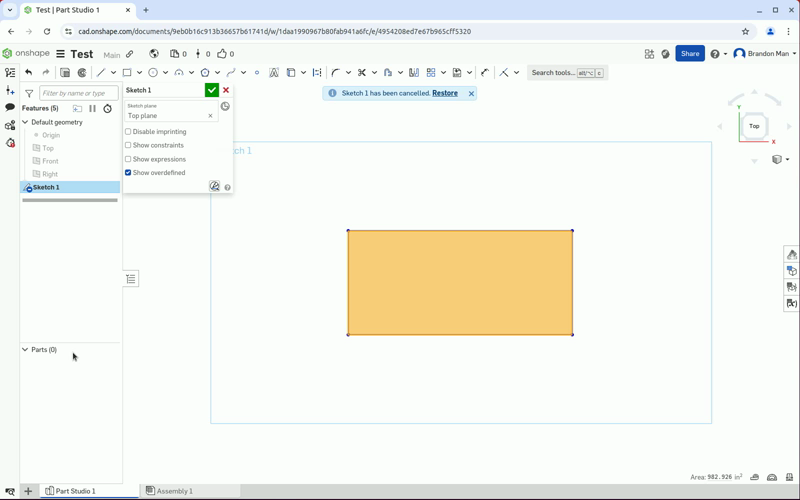
key(shift+e)
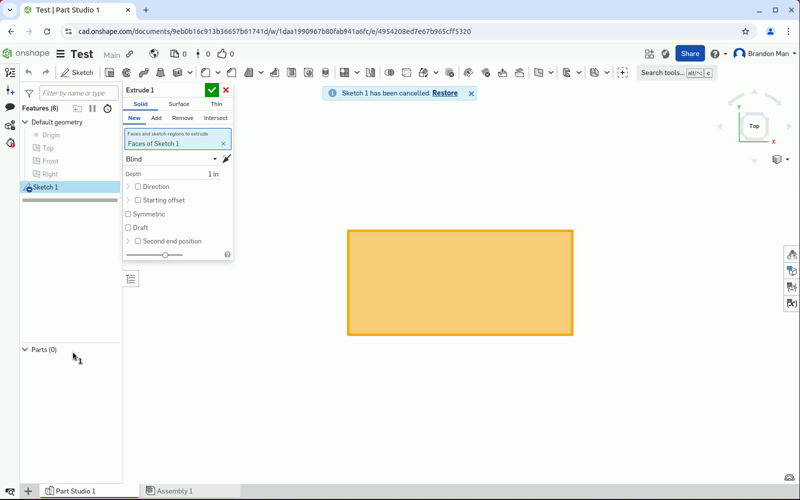
mouse_move(143, 106)
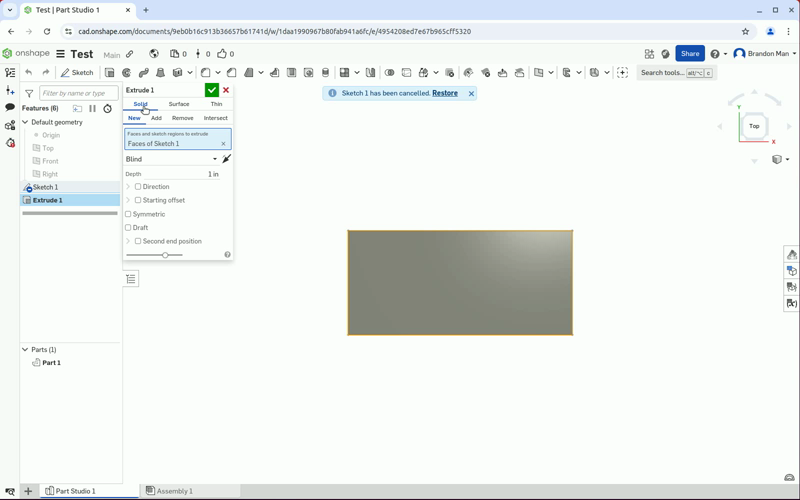
click(143, 106)
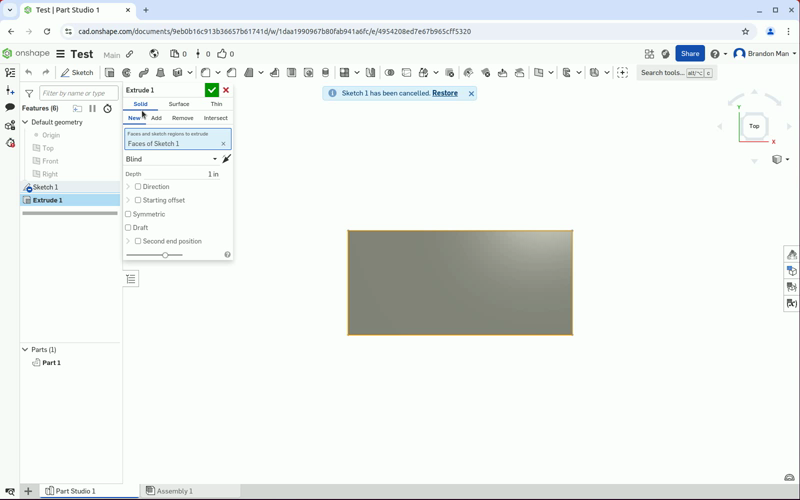
mouse_move(137, 120)
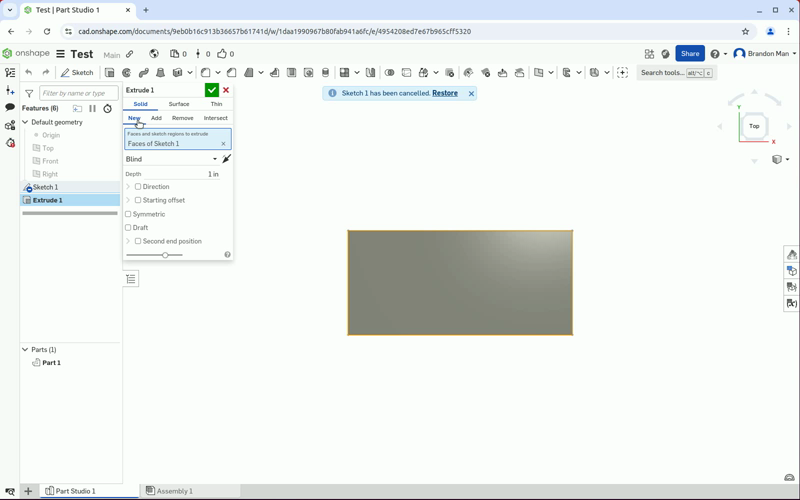
click(137, 120)
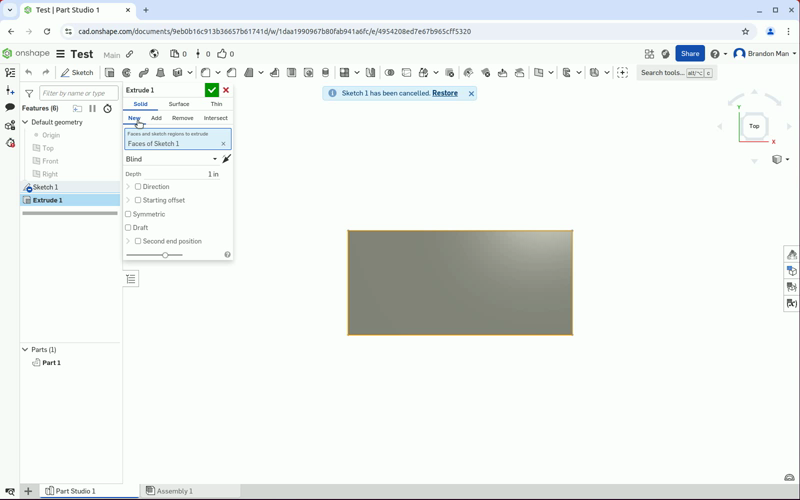
key(tab, 4)
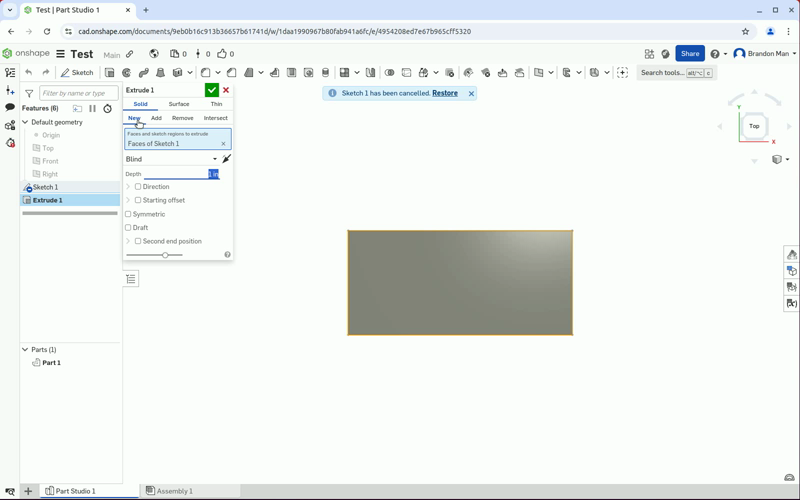
text(9.628)
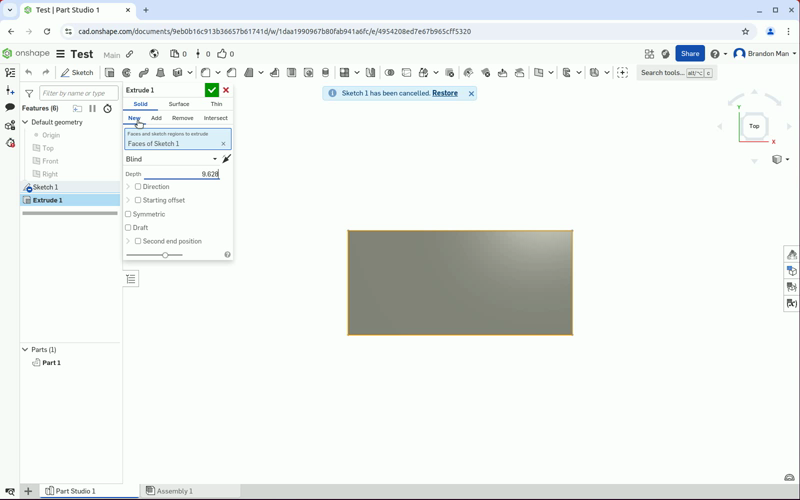
key(enter)
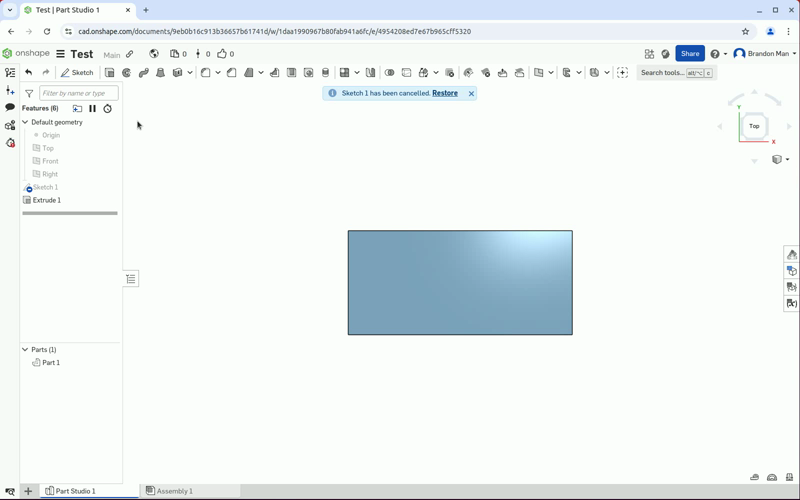
key(shift+h)
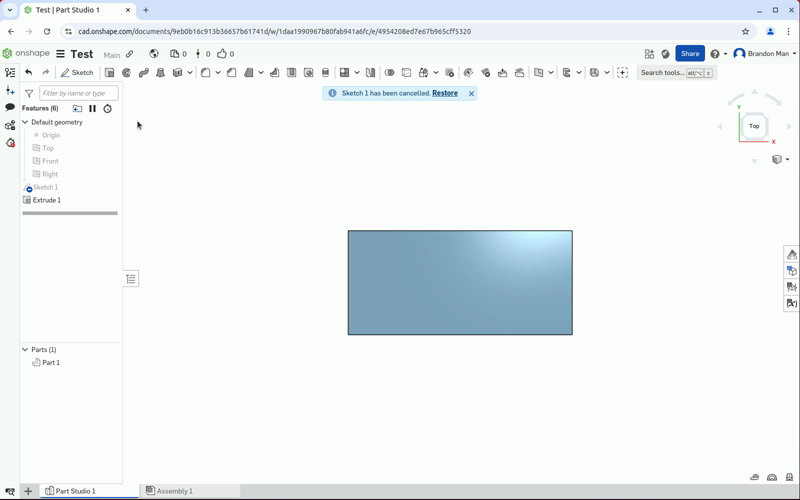
key(shift+h)
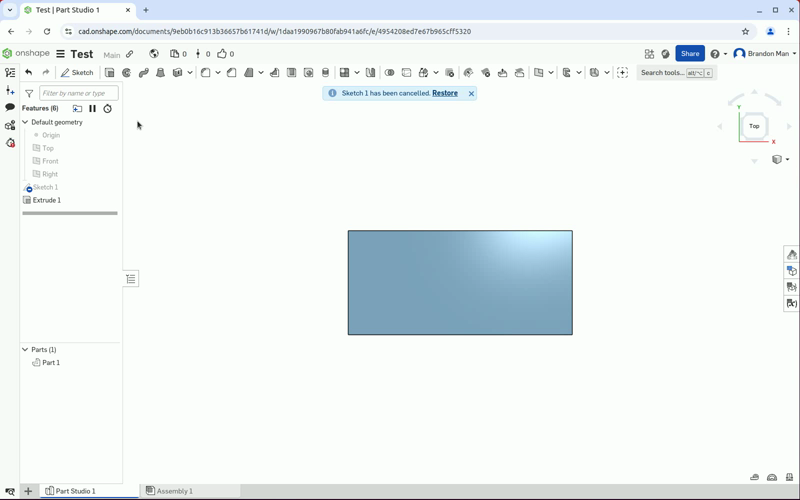
mouse_move(73, 189)
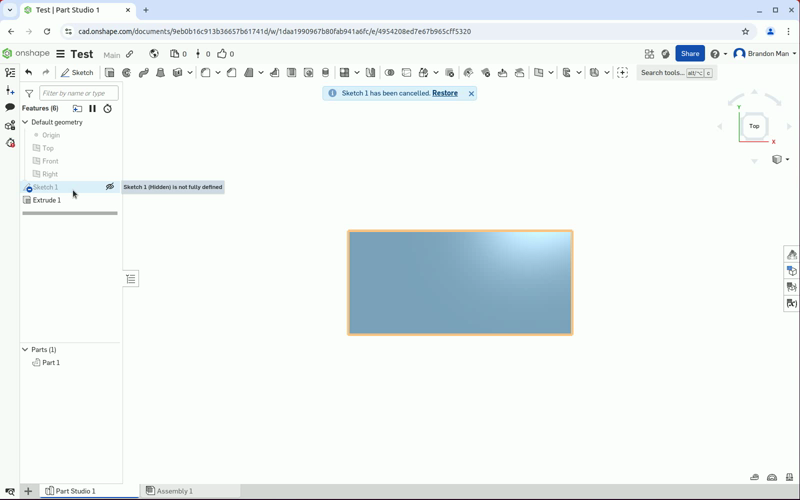
click(73, 189)
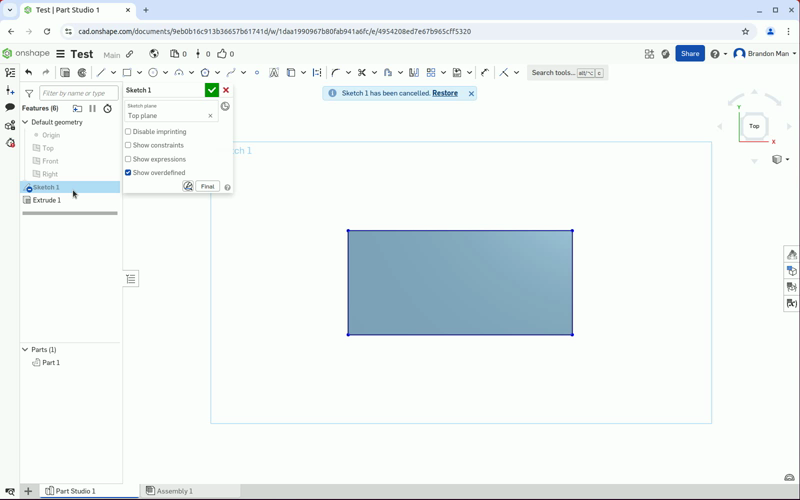
mouse_move(229, 92)
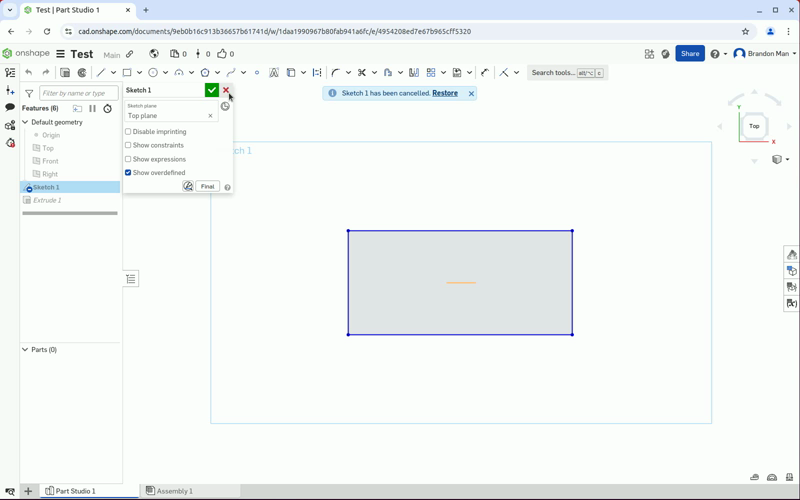
click(229, 92)
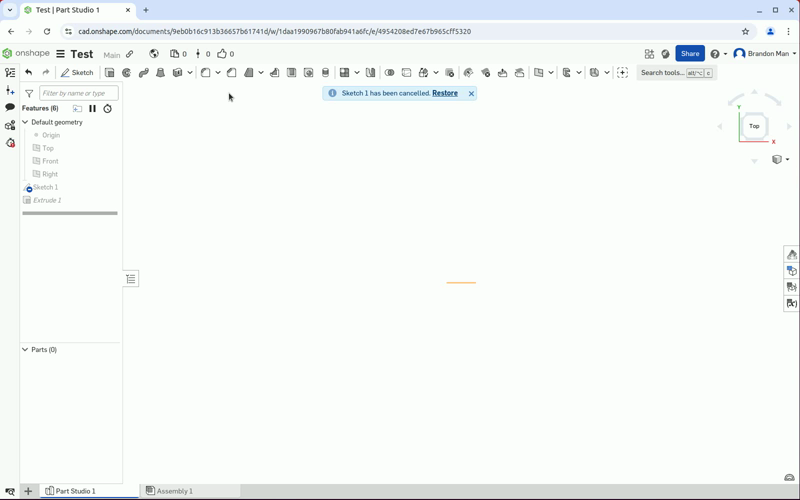
mouse_move(541, 75)
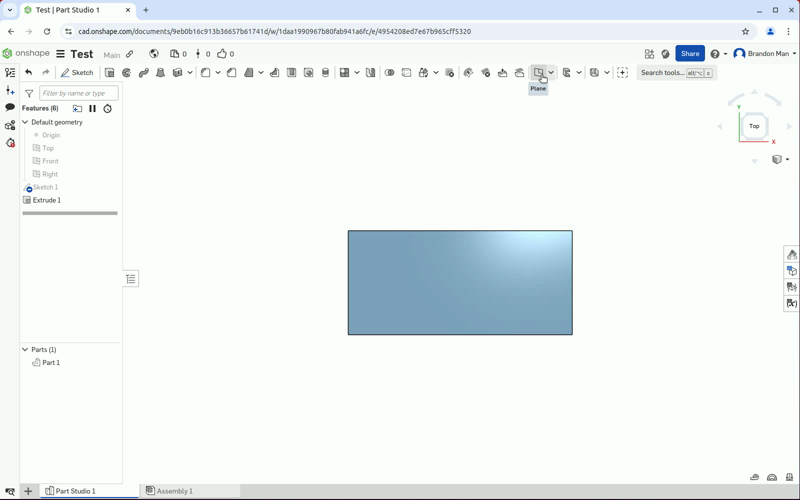
click(541, 75)
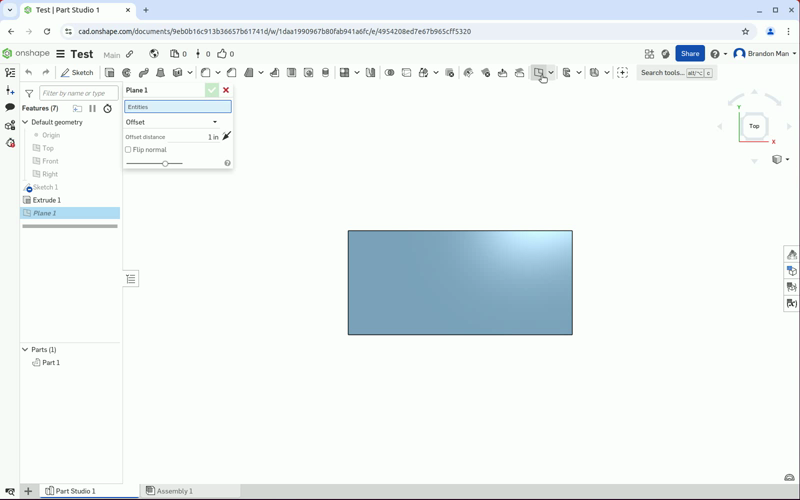
mouse_move(73, 150)
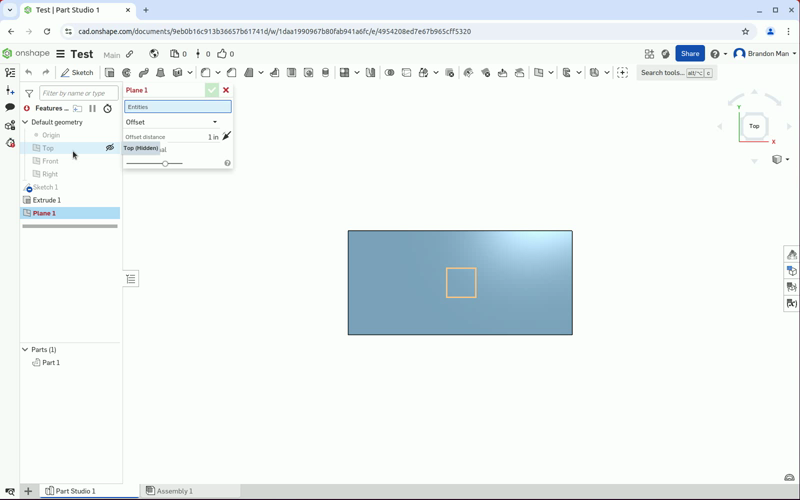
click(73, 150)
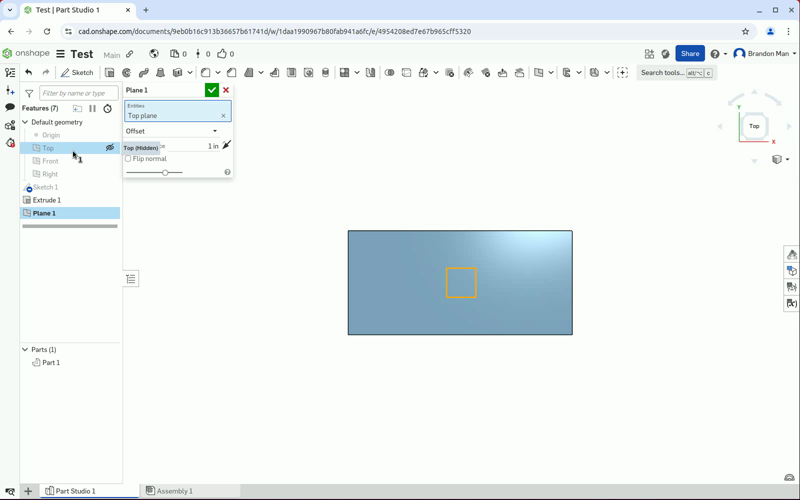
key(tab, 2)
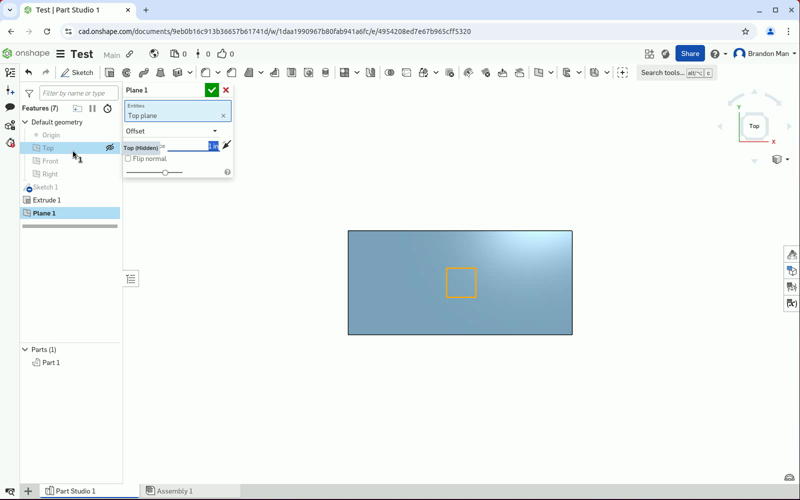
text(9.613)
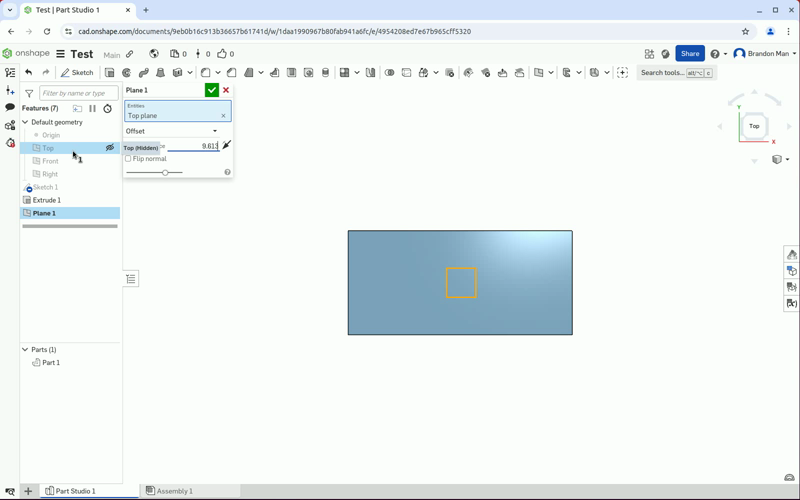
key(enter, 2)
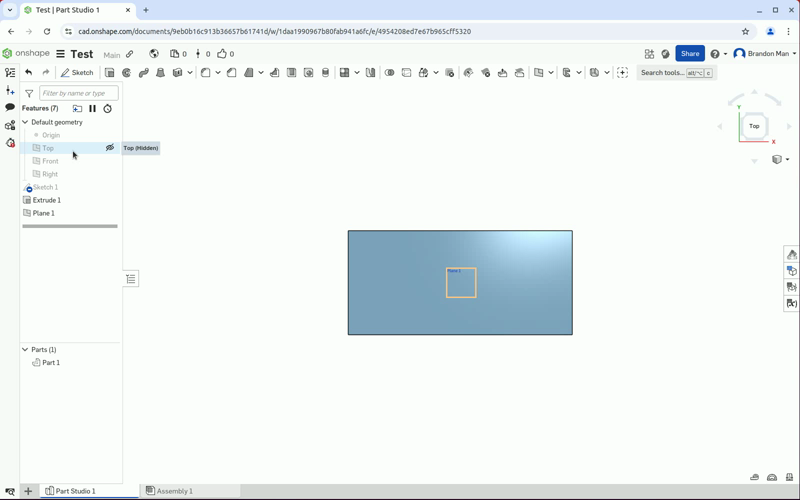
key(shift+s)
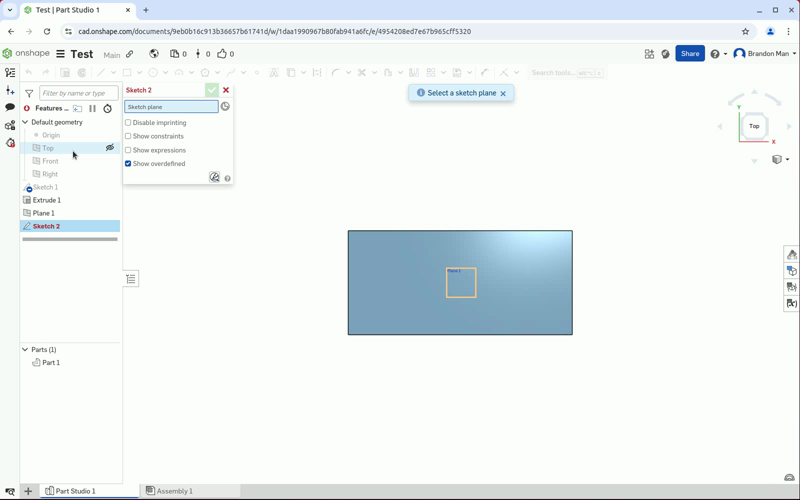
mouse_move(73, 215)
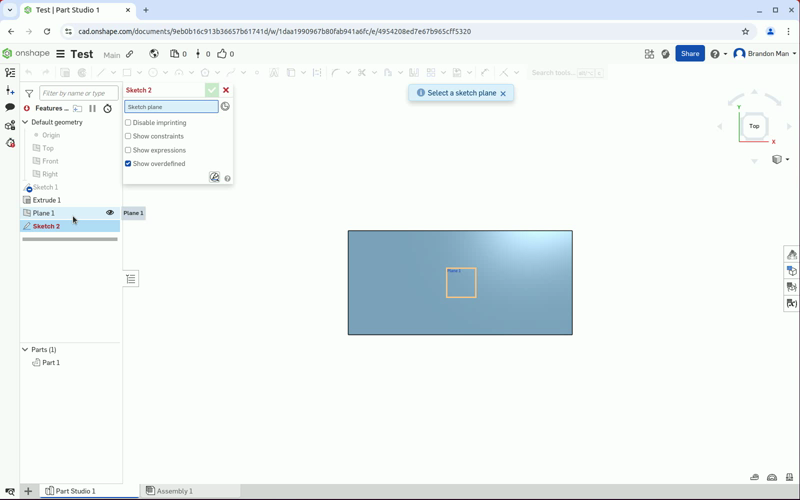
click(73, 215)
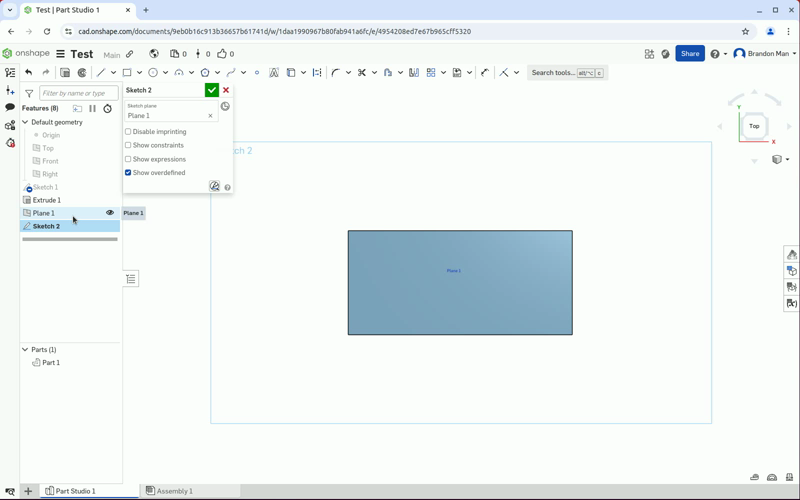
mouse_move(73, 352)
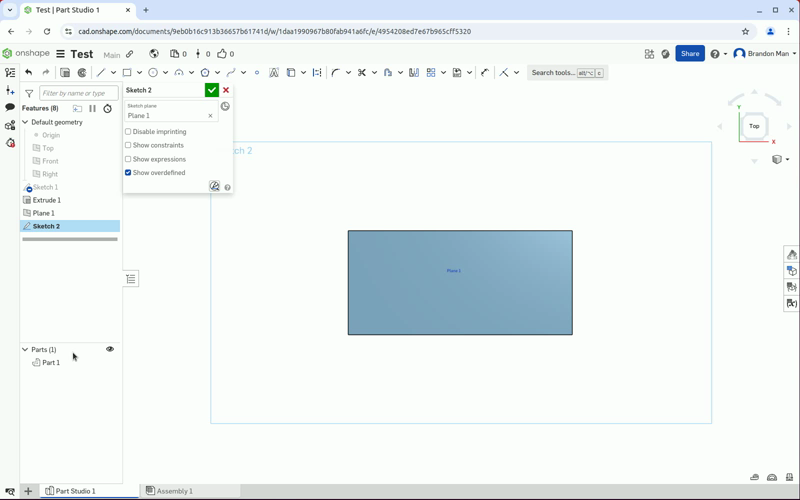
key(y)
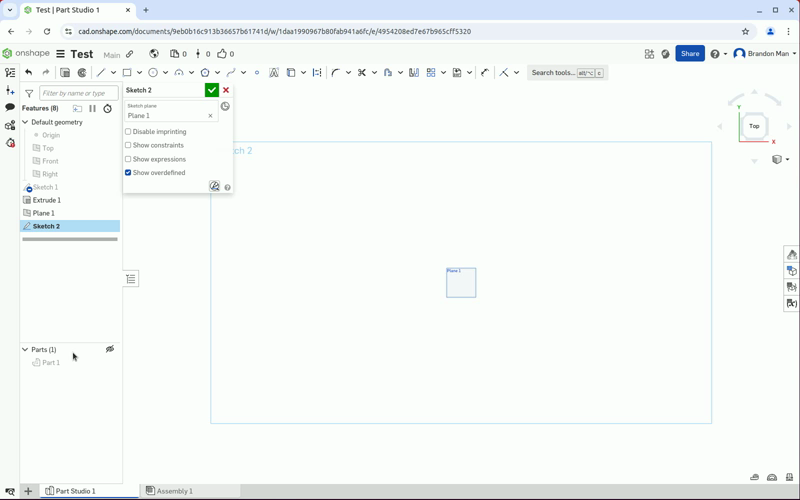
key(c)
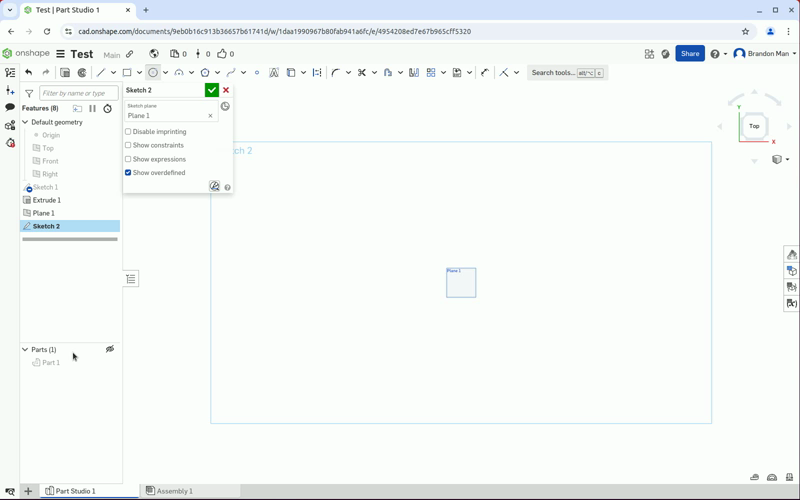
key_down(shift)
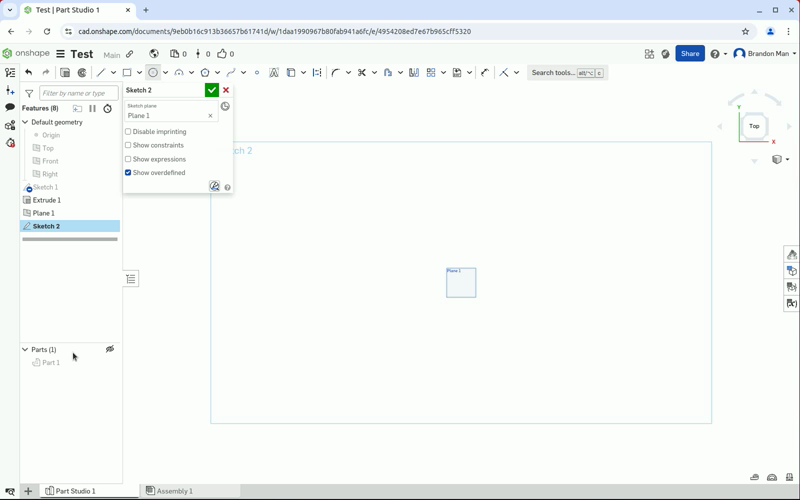
mouse_move(395, 287)
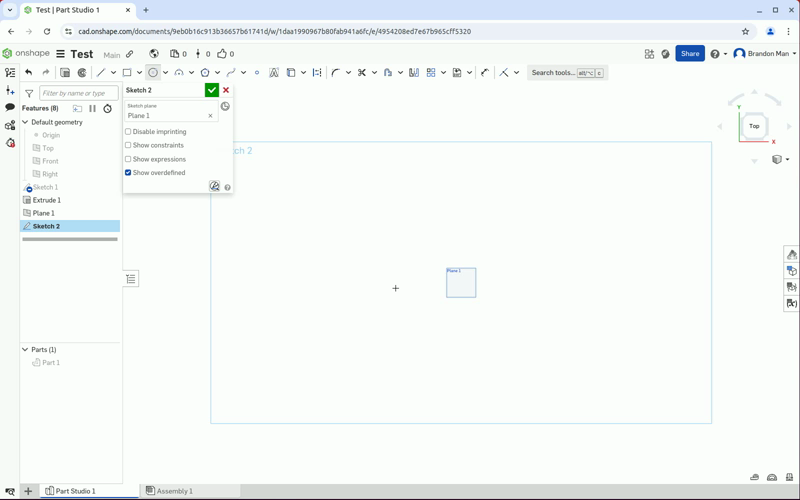
click(395, 287)
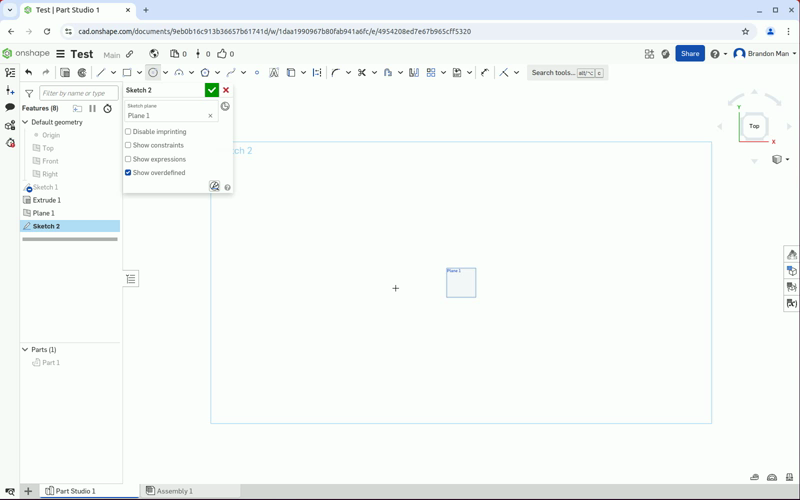
key_up(shift)
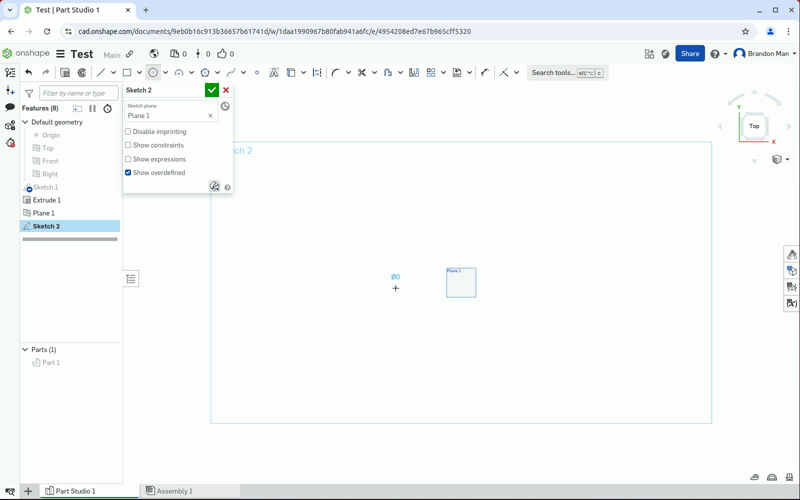
mouse_move(403, 287)
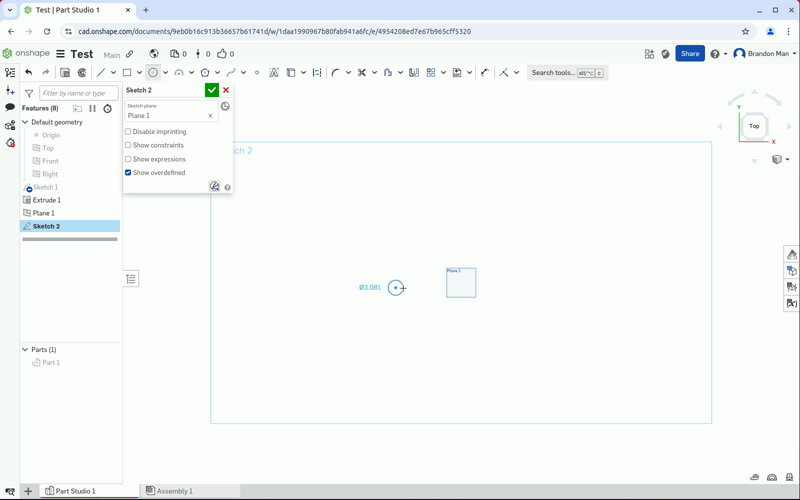
click(403, 287)
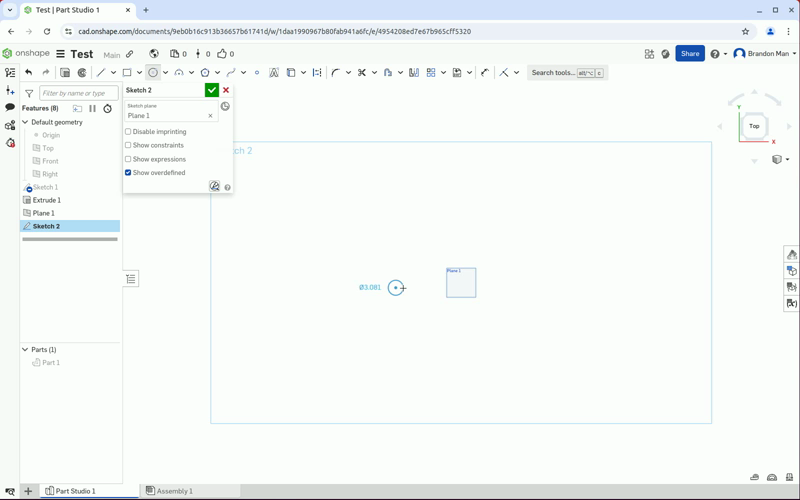
key(esc)
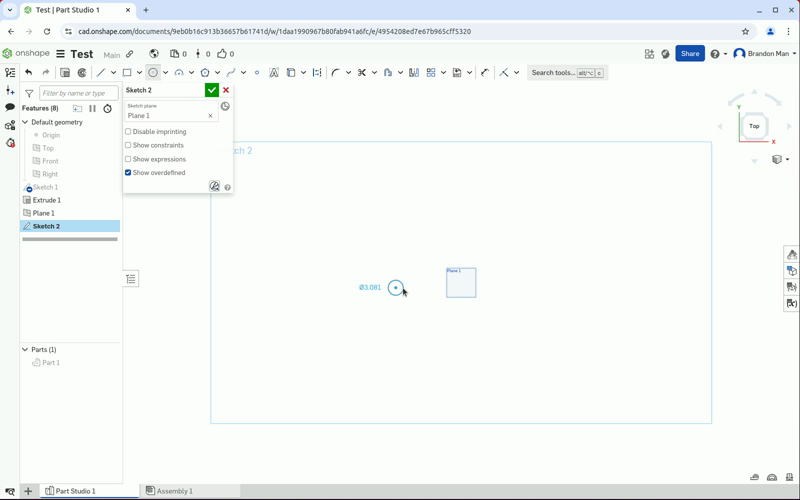
mouse_move(400, 286)
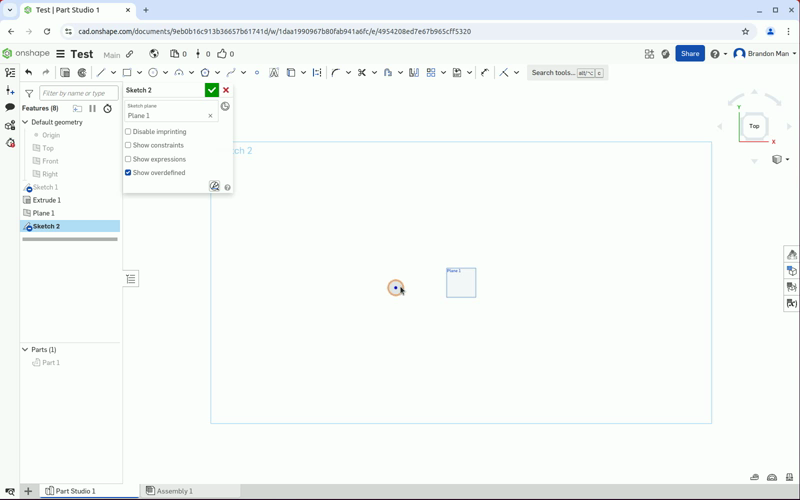
scroll(6)
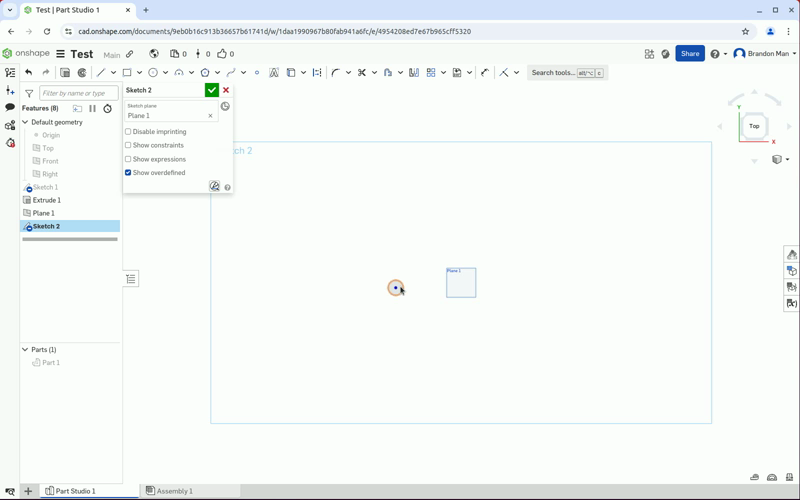
scroll(6)
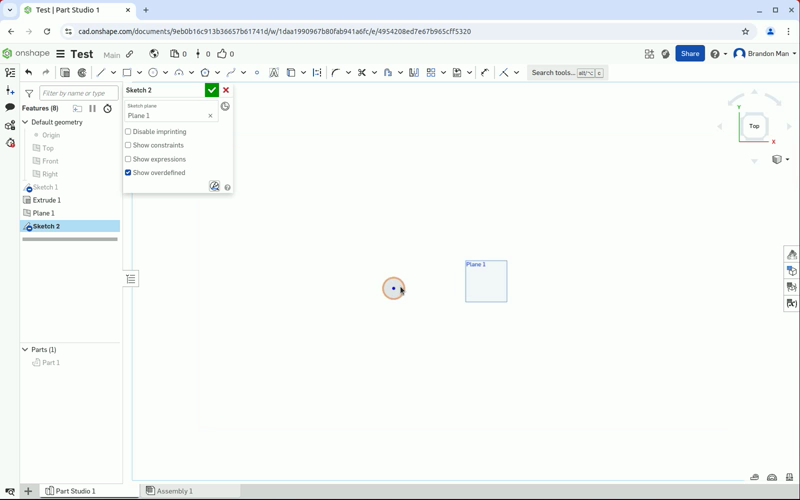
scroll(6)
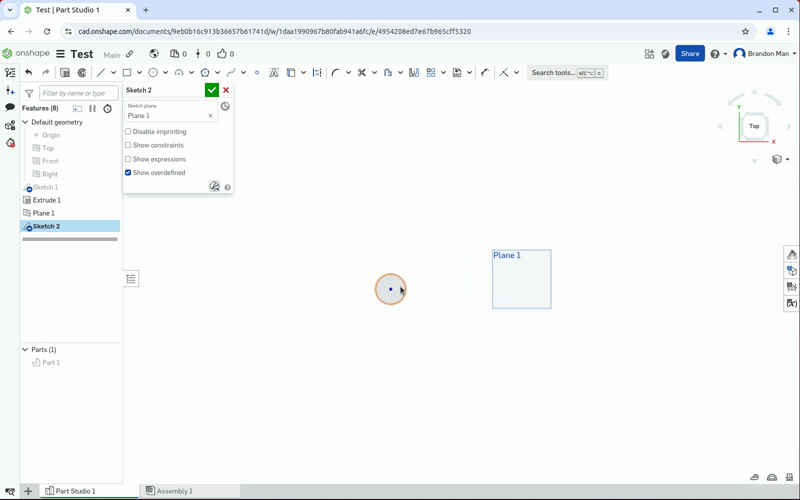
scroll(6)
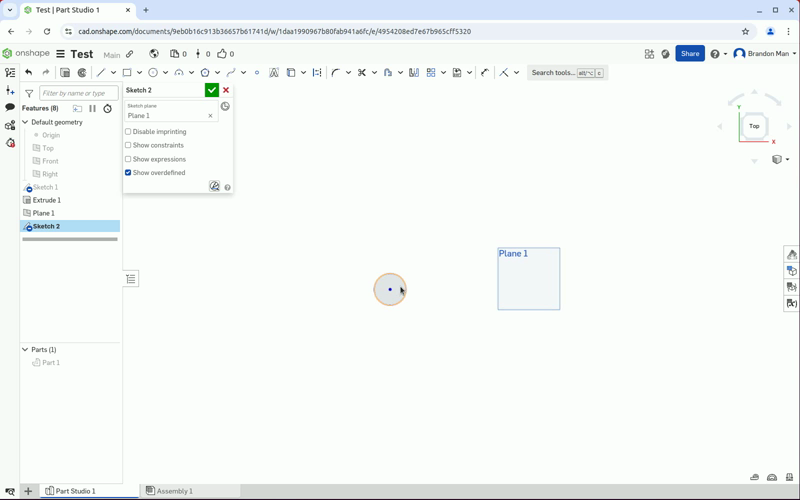
scroll(6)
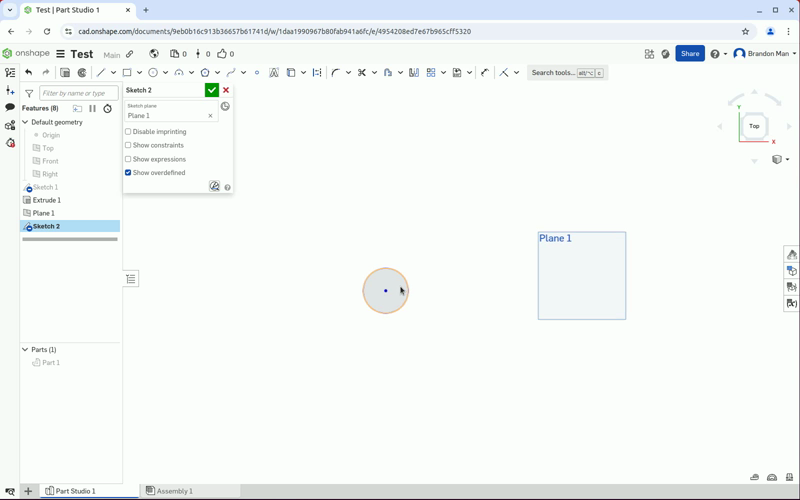
scroll(6)
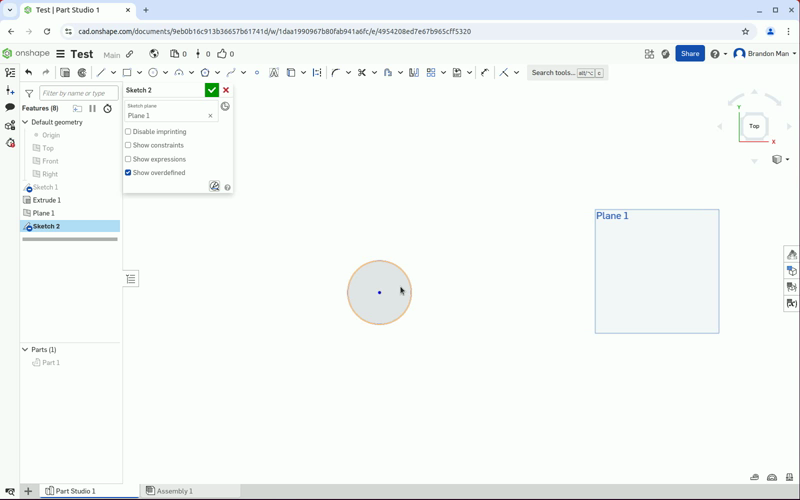
scroll(6)
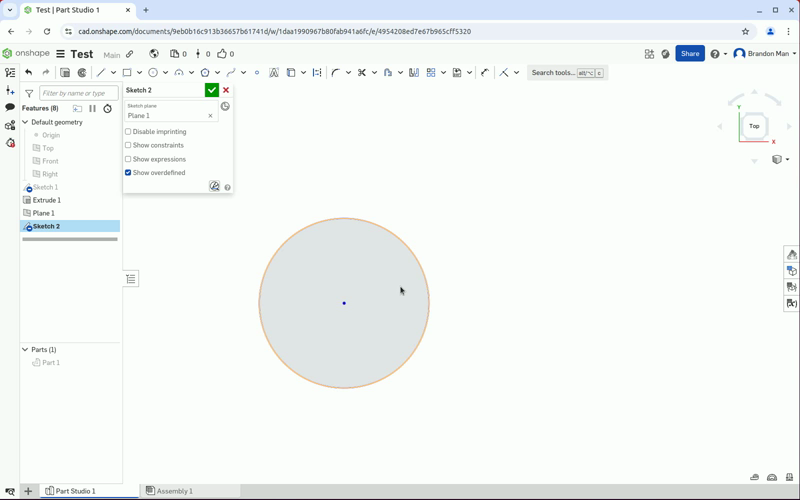
click(400, 286)
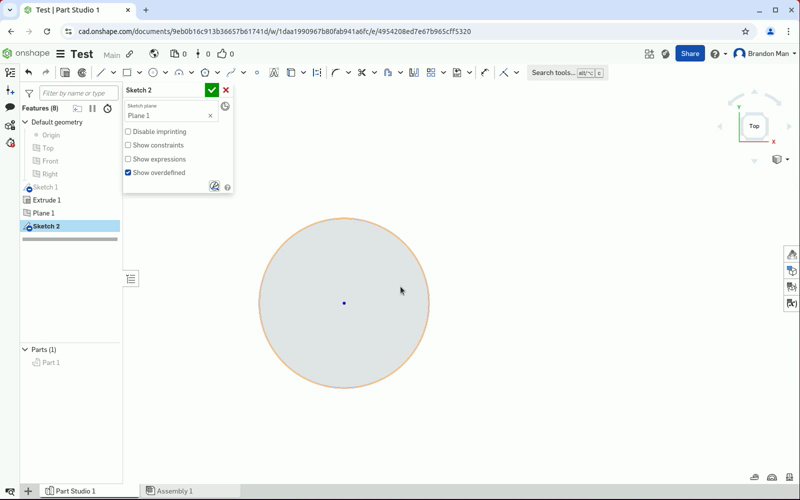
scroll(-6)
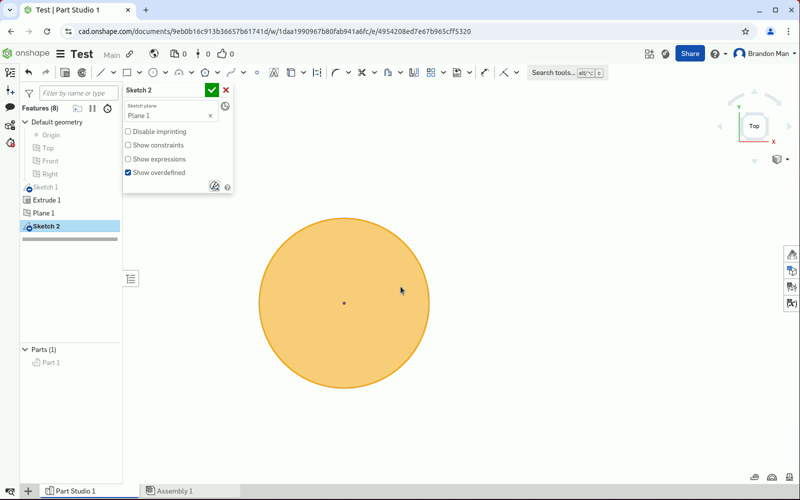
scroll(-6)
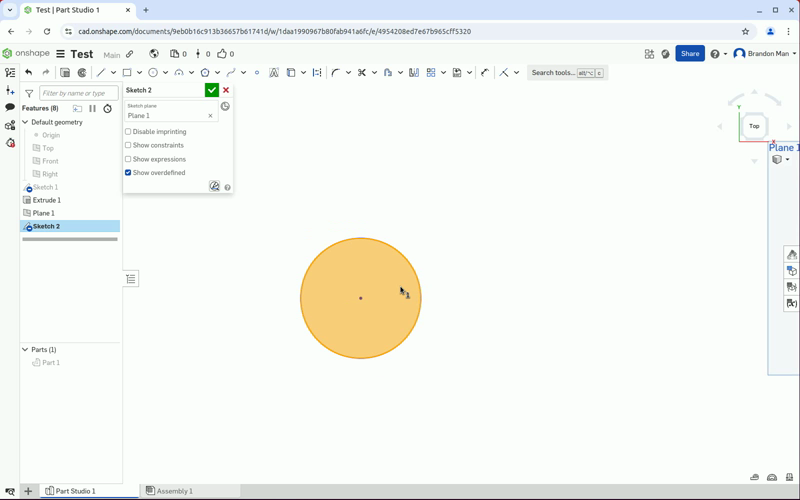
scroll(-6)
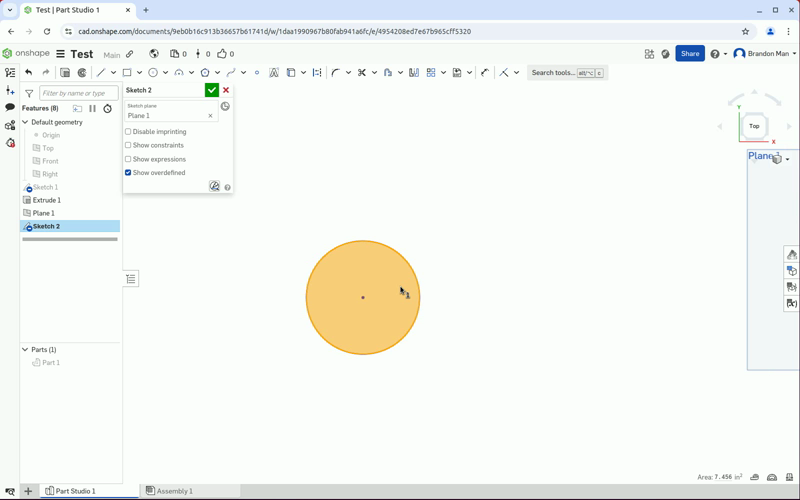
scroll(-6)
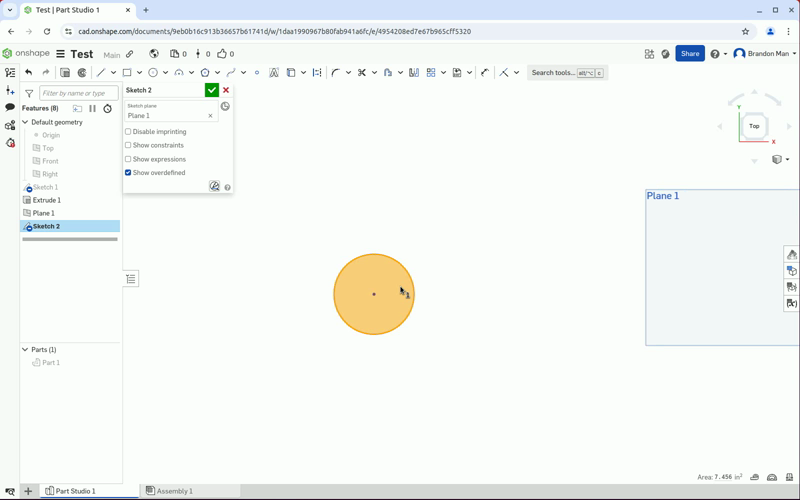
scroll(-6)
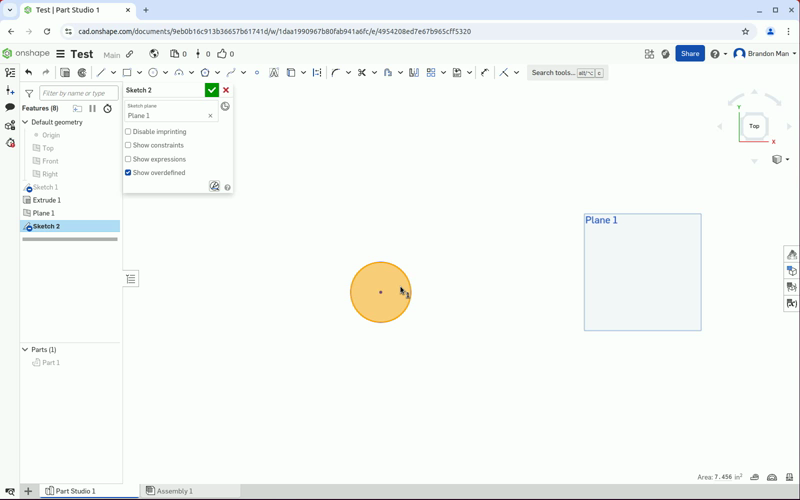
scroll(-6)
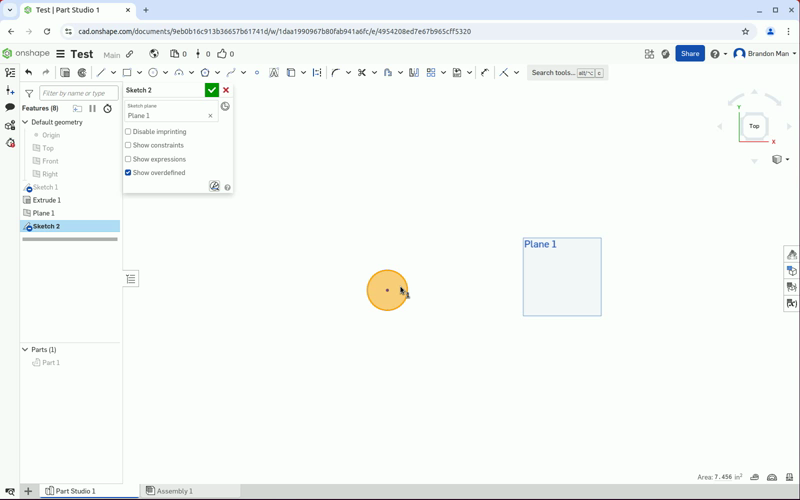
scroll(-6)
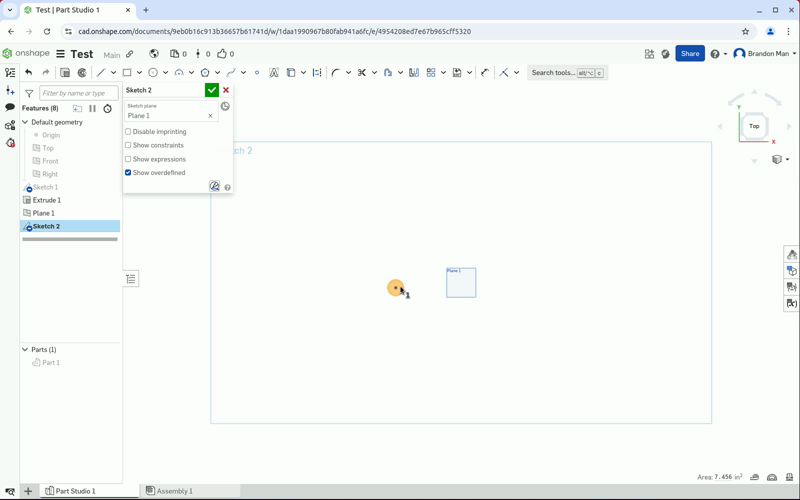
mouse_move(73, 352)
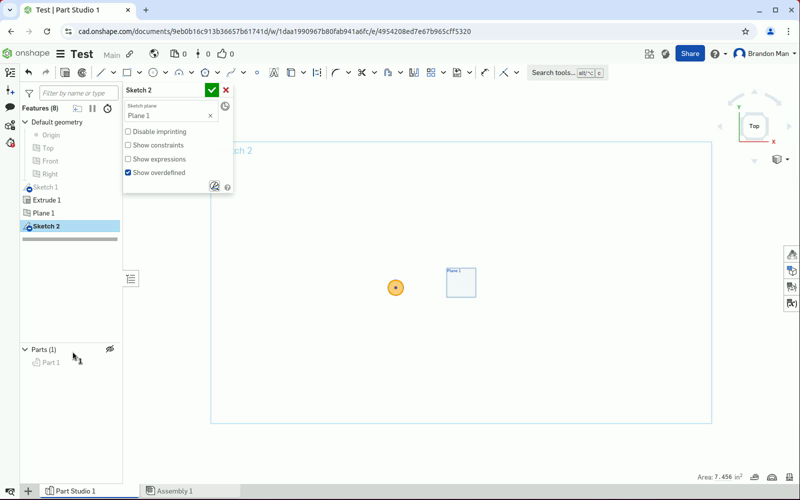
key(shift+y)
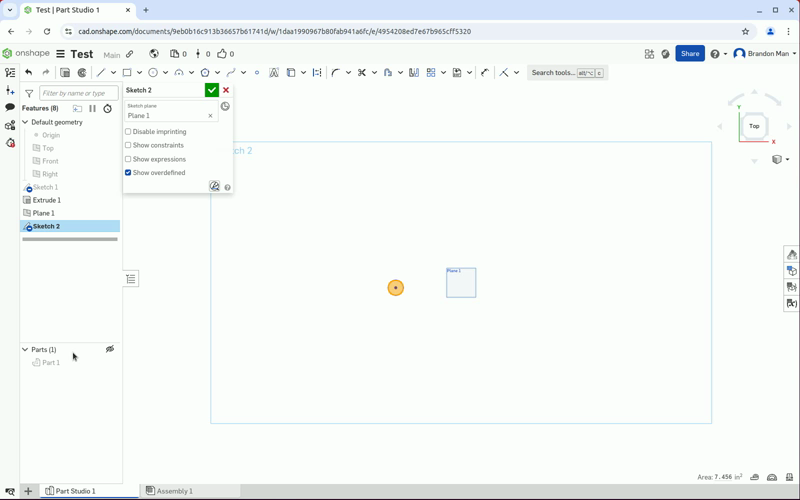
key(shift+e)
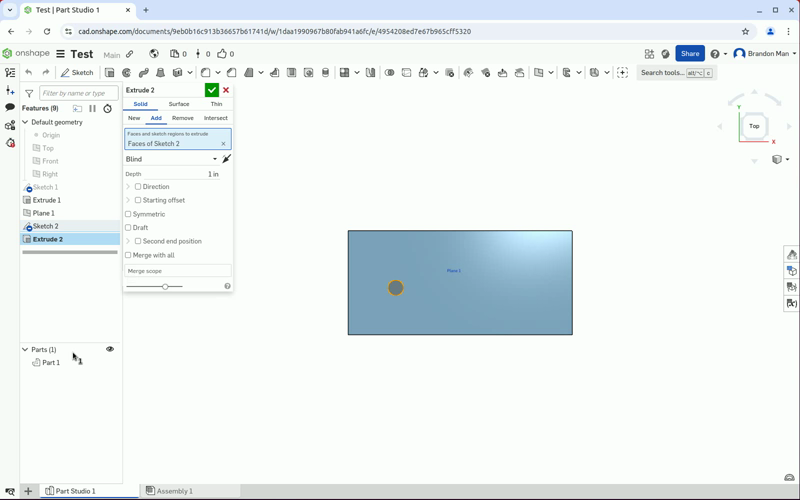
mouse_move(143, 106)
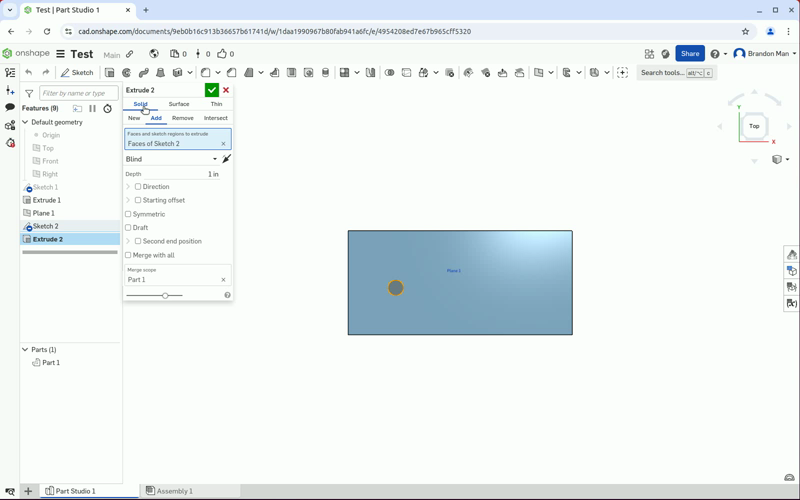
click(143, 106)
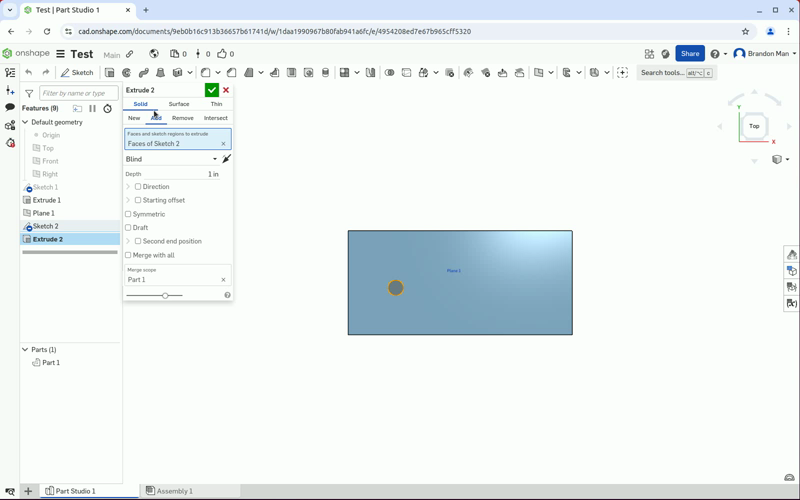
mouse_move(186, 120)
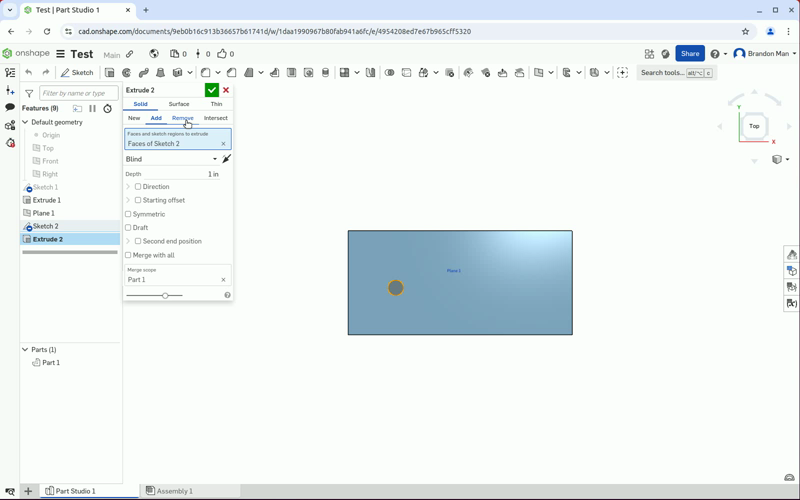
click(186, 120)
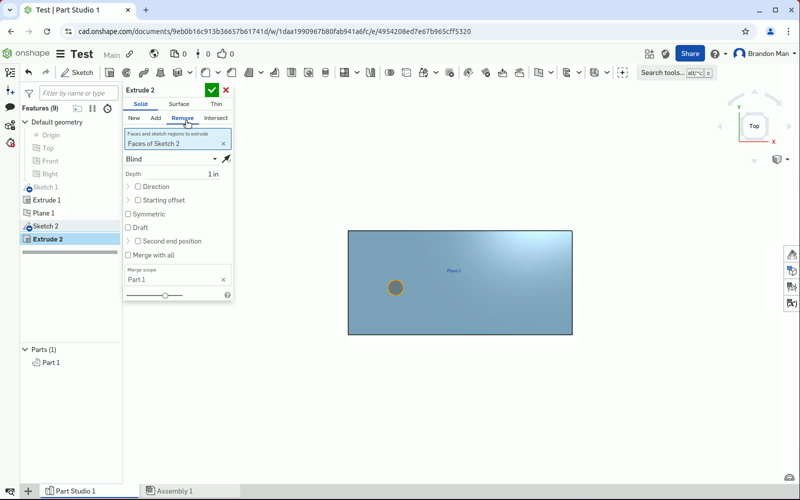
key(tab, 4)
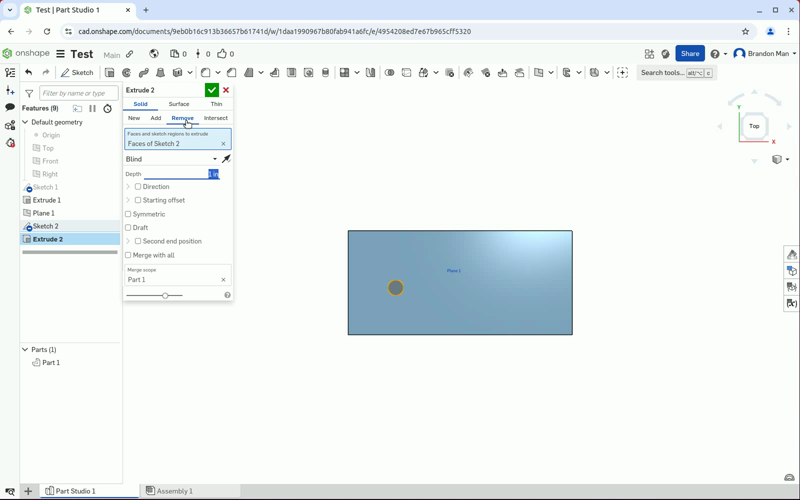
text(1.926)
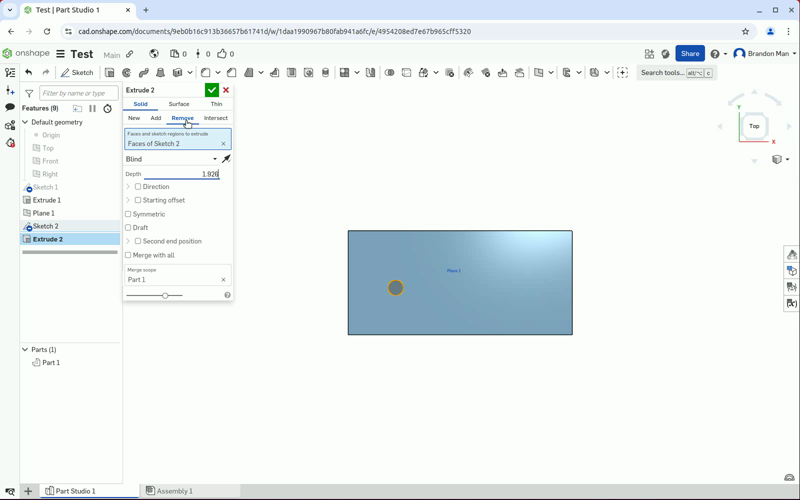
key(tab, 6)
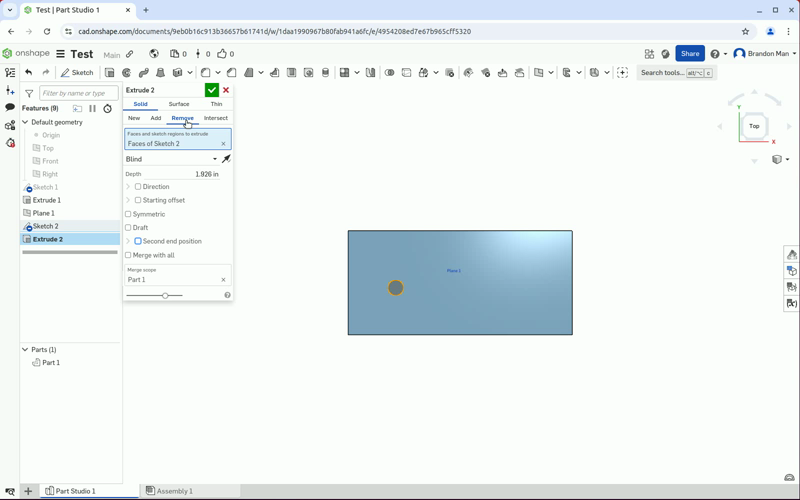
key(space)
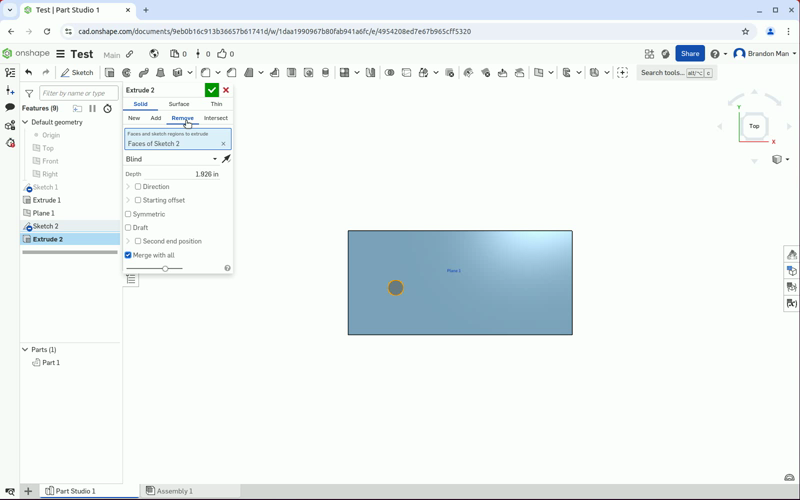
key(enter)
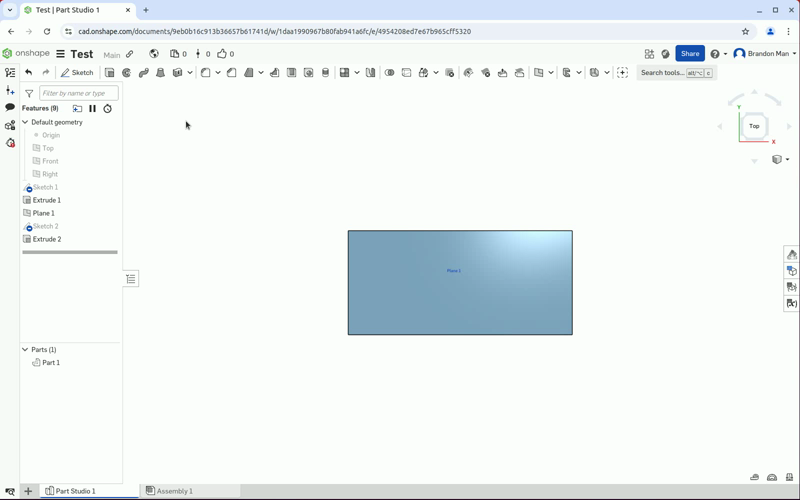
key(shift+h)
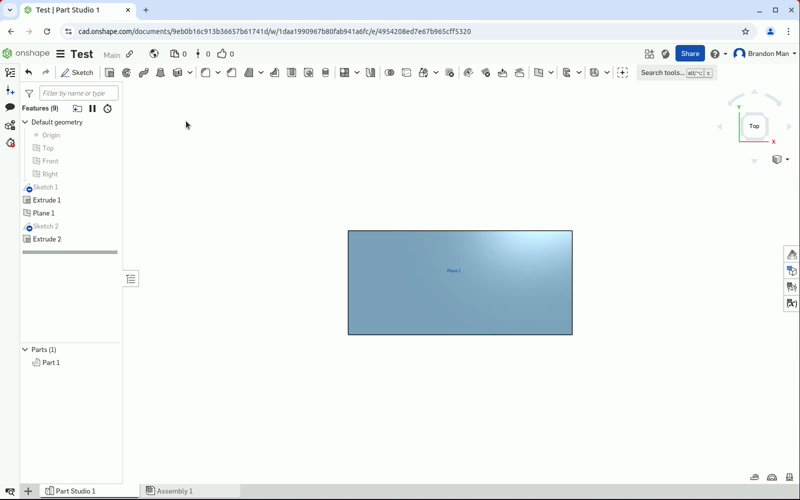
key(shift+h)
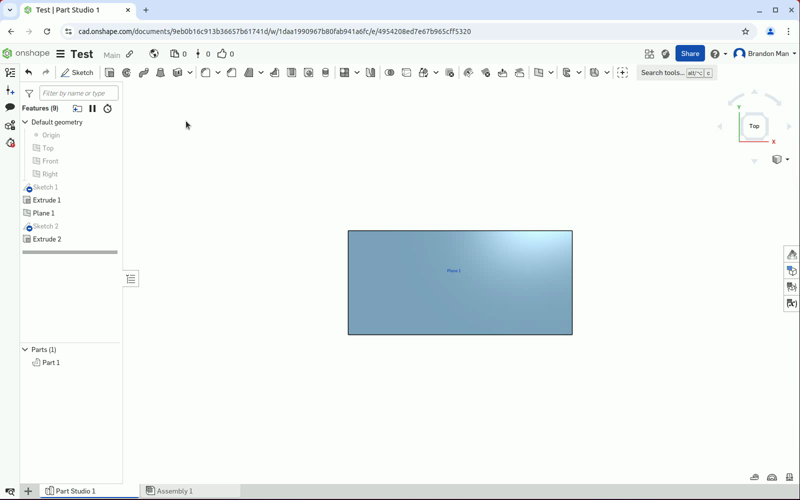
mouse_move(73, 189)
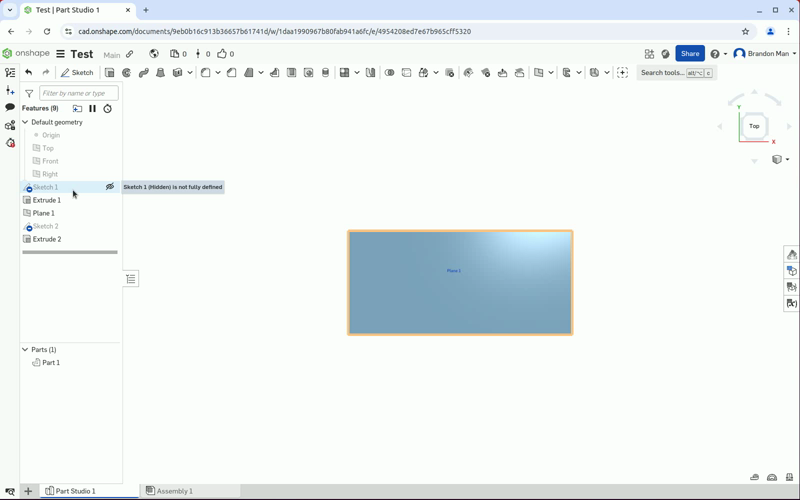
click(73, 189)
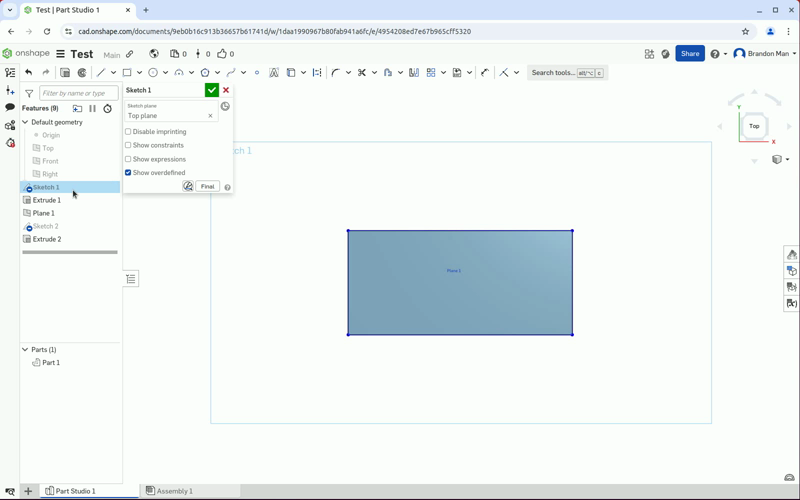
mouse_move(229, 92)
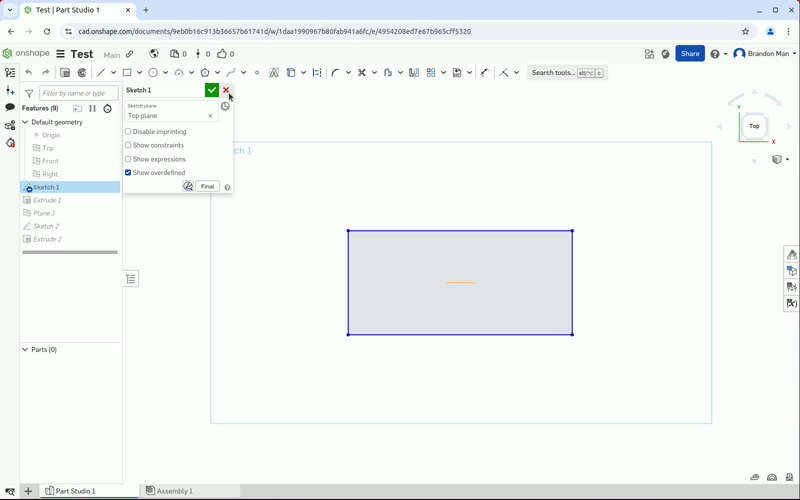
click(229, 92)
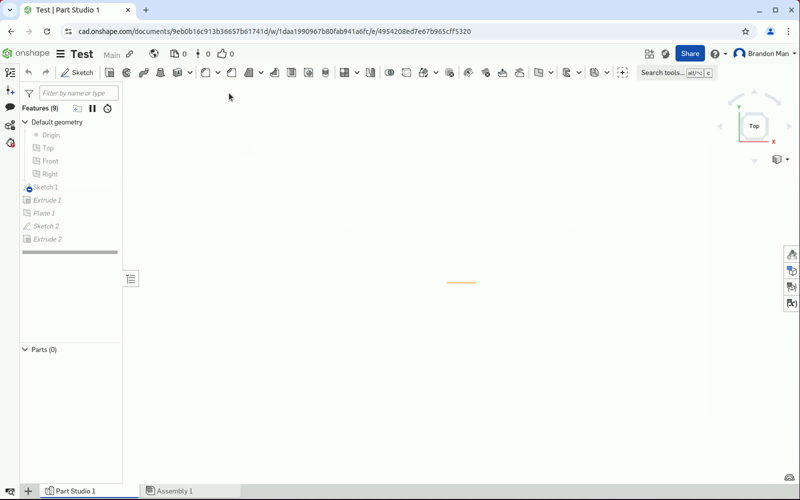
key(shift+s)
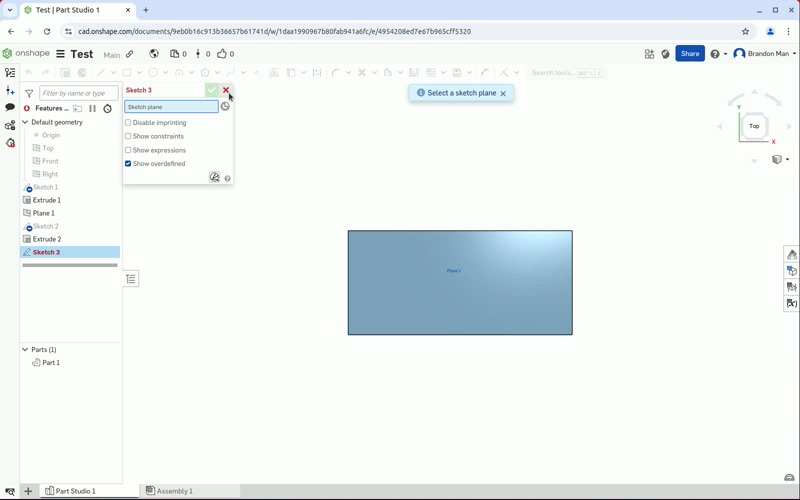
mouse_move(73, 215)
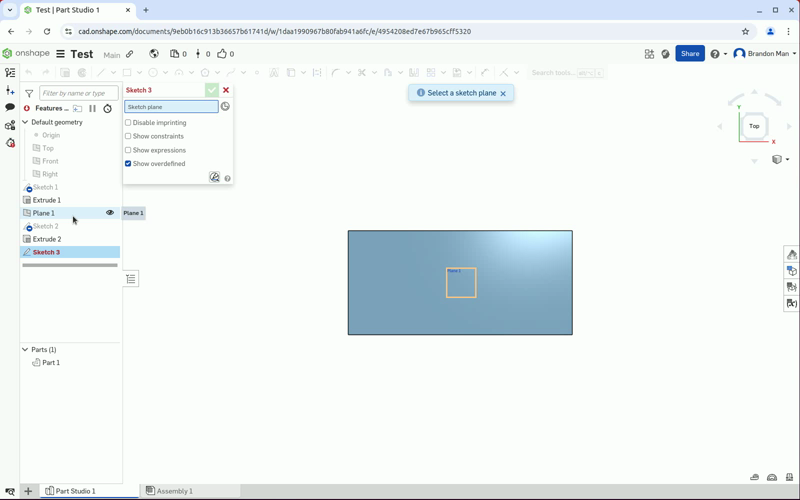
click(73, 215)
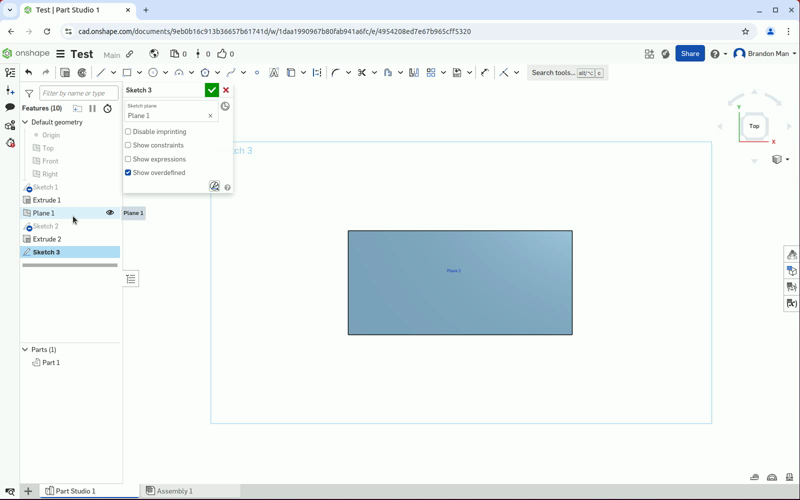
mouse_move(73, 352)
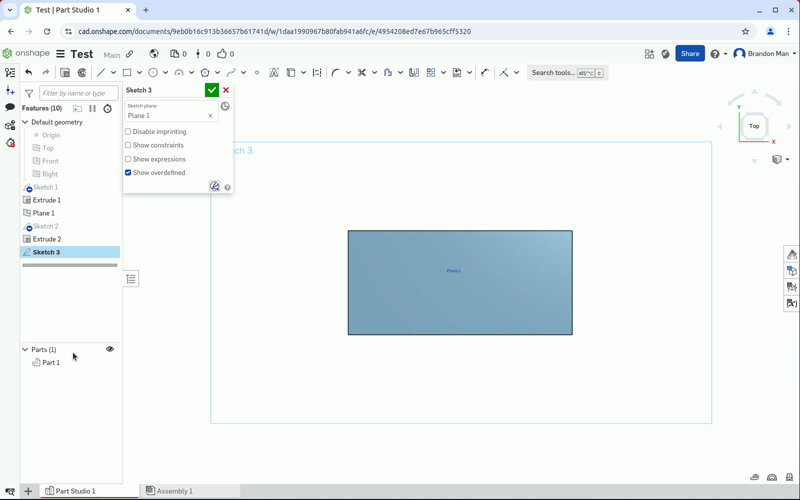
key(y)
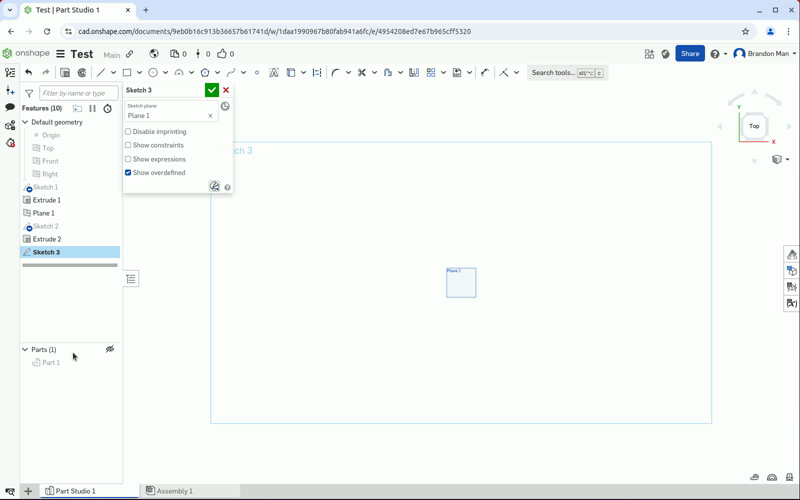
key(c)
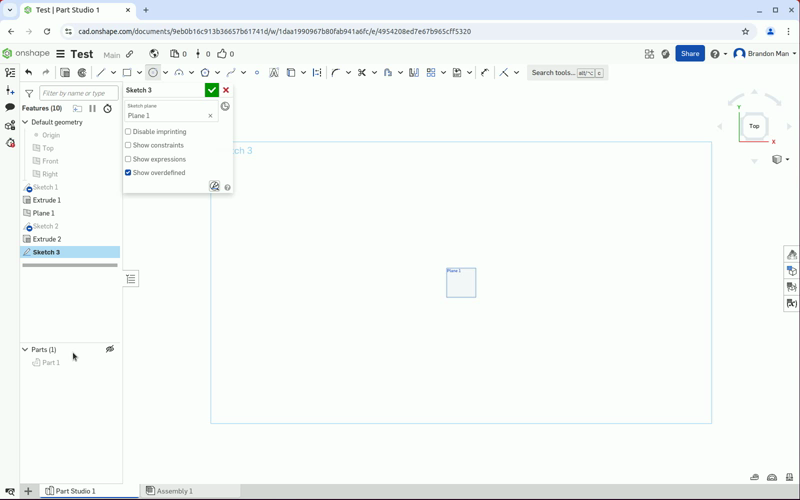
key_down(shift)
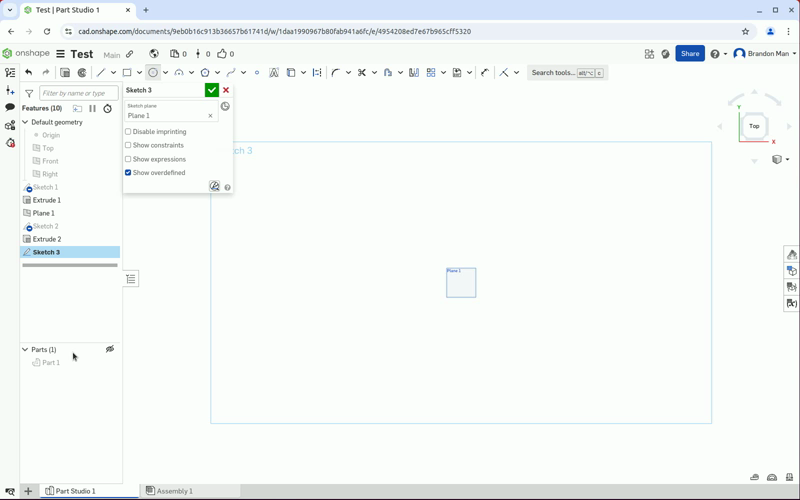
mouse_move(527, 287)
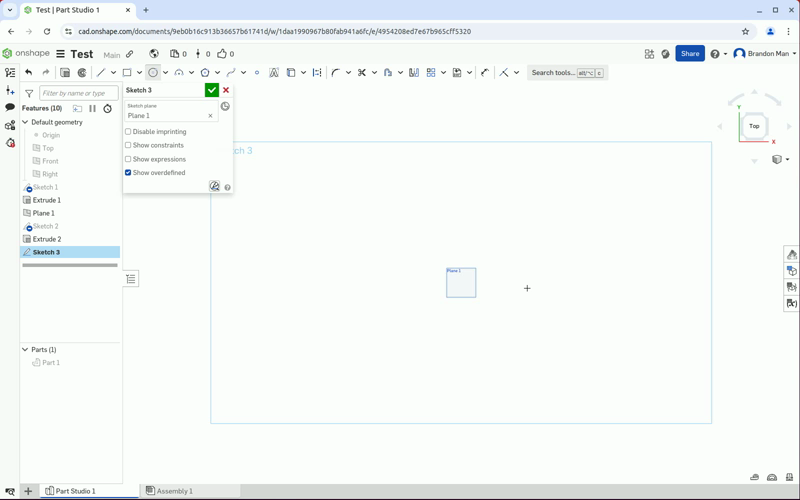
click(527, 287)
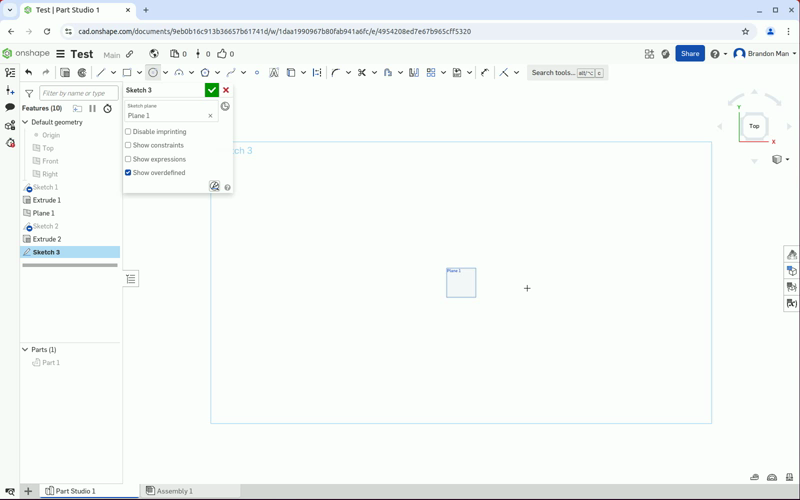
key_up(shift)
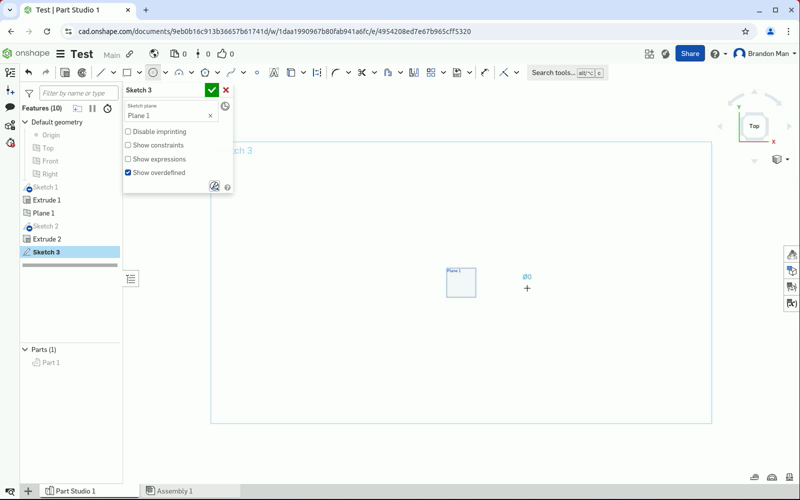
mouse_move(534, 287)
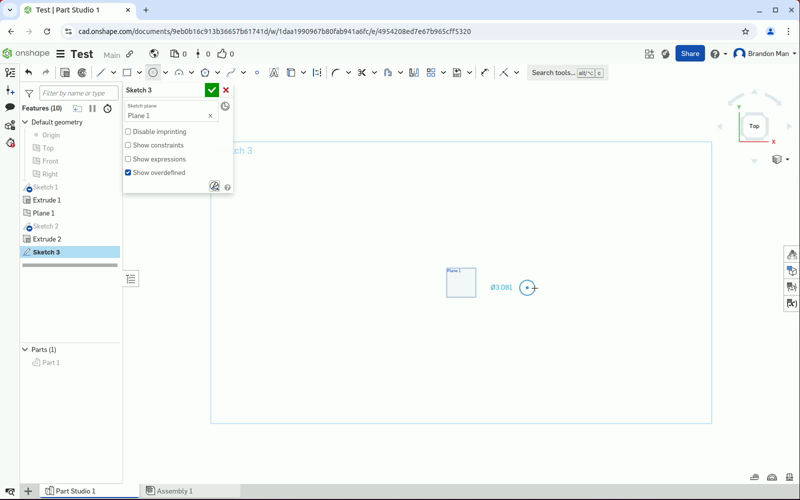
click(534, 287)
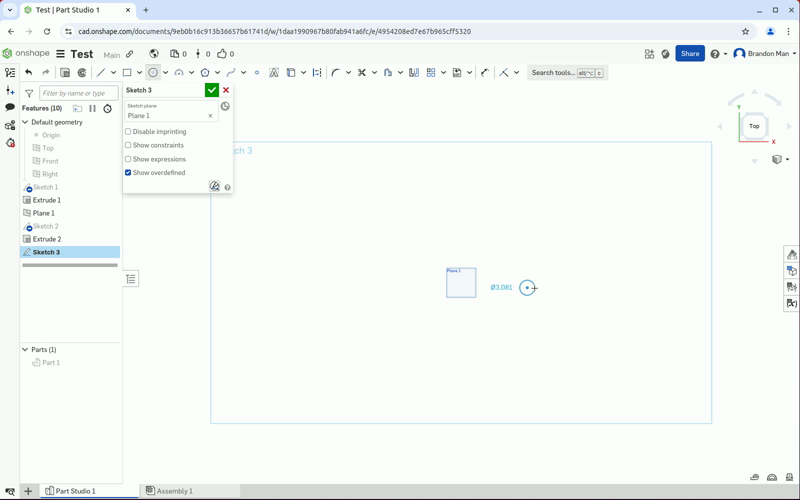
key(esc)
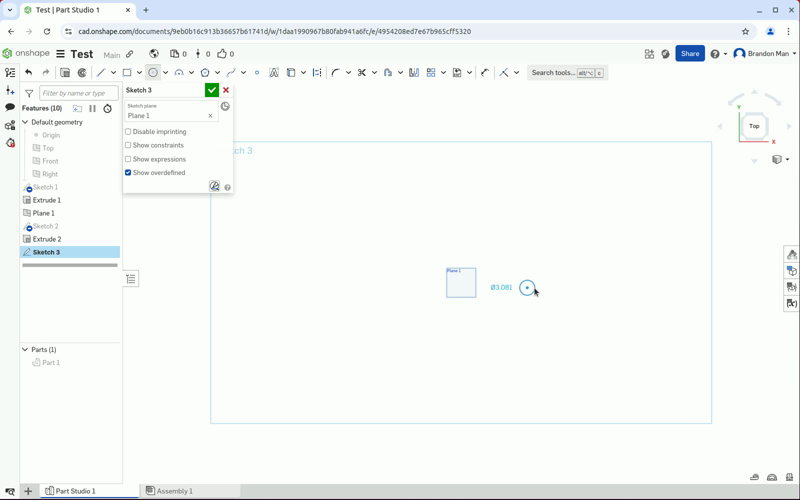
mouse_move(530, 281)
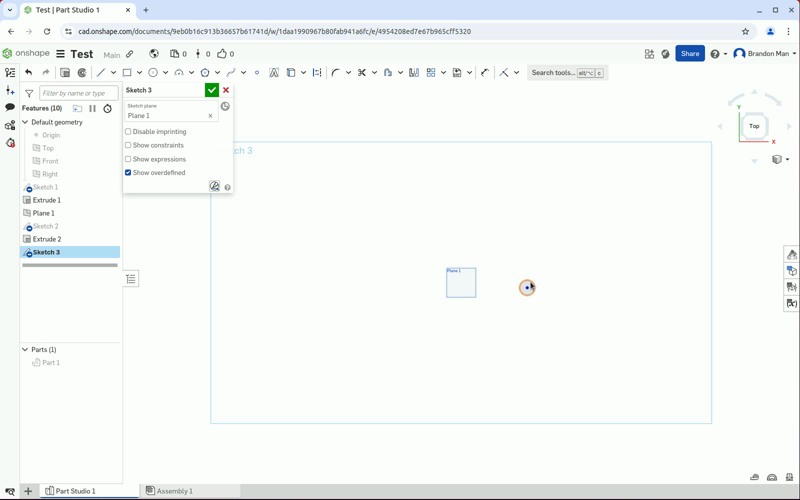
scroll(6)
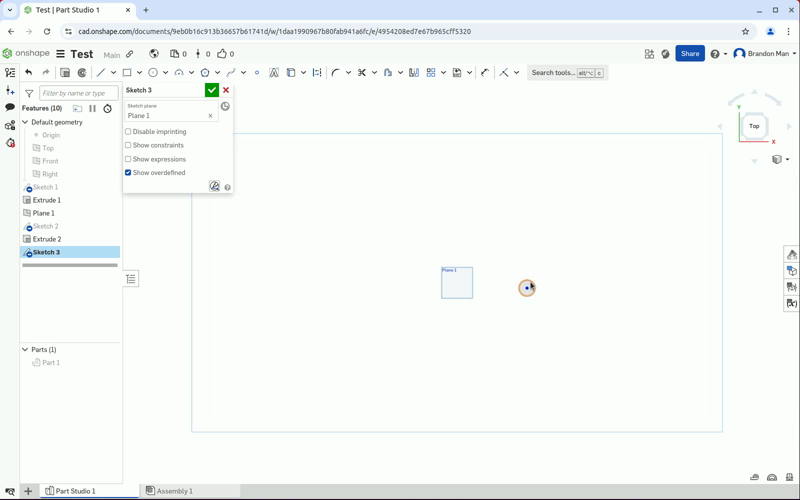
scroll(6)
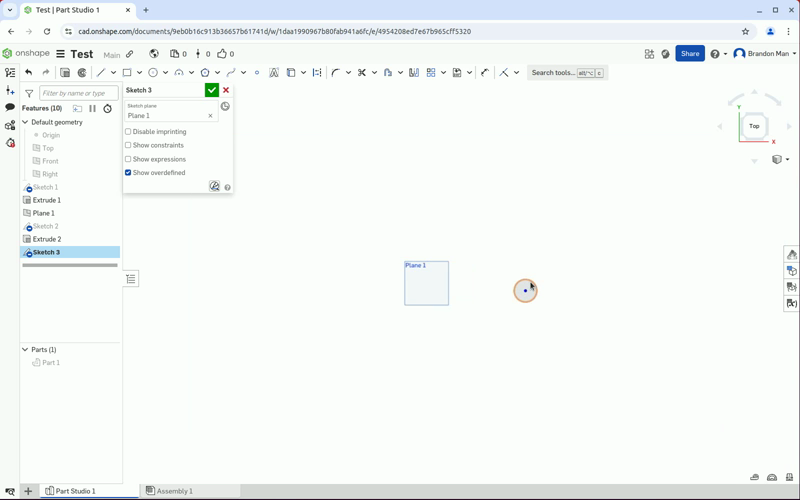
scroll(6)
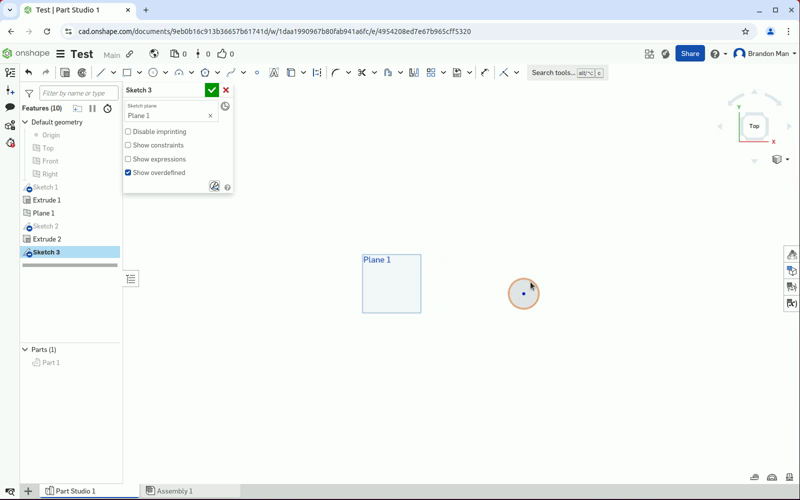
scroll(6)
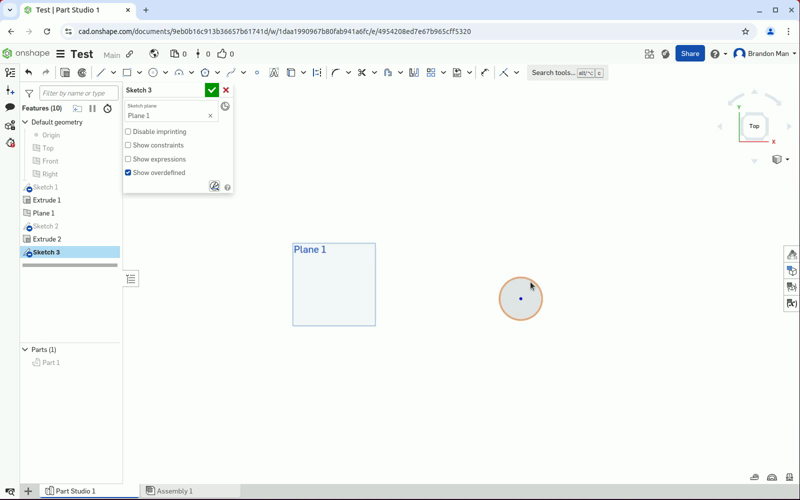
scroll(6)
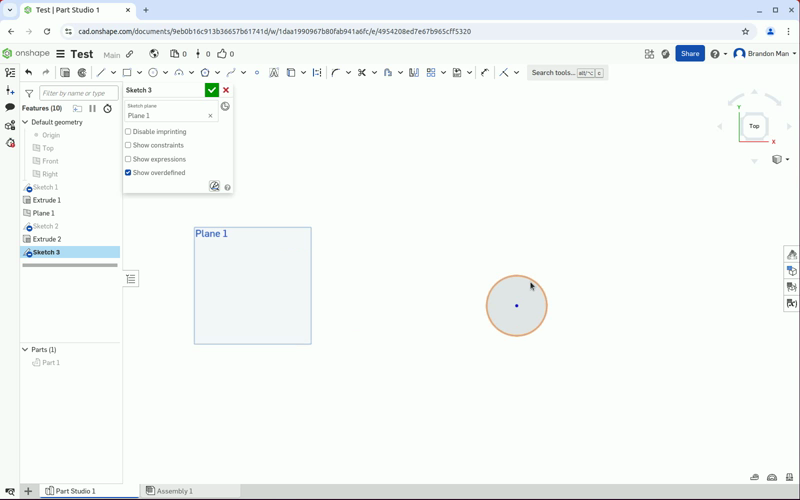
scroll(6)
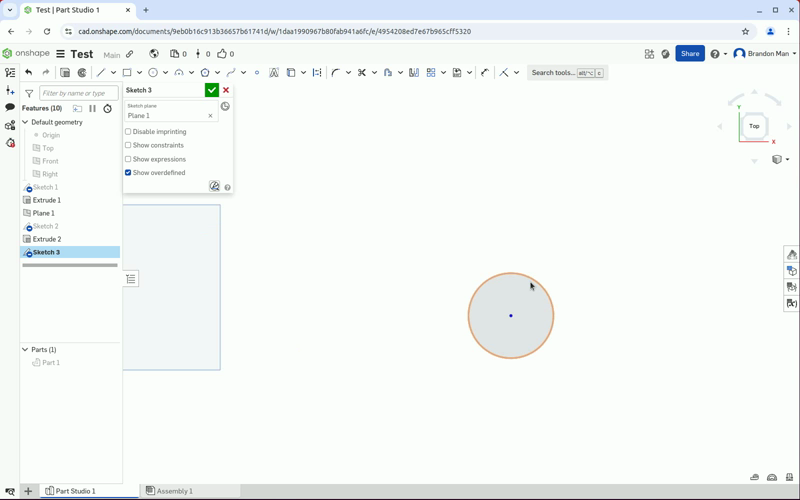
scroll(6)
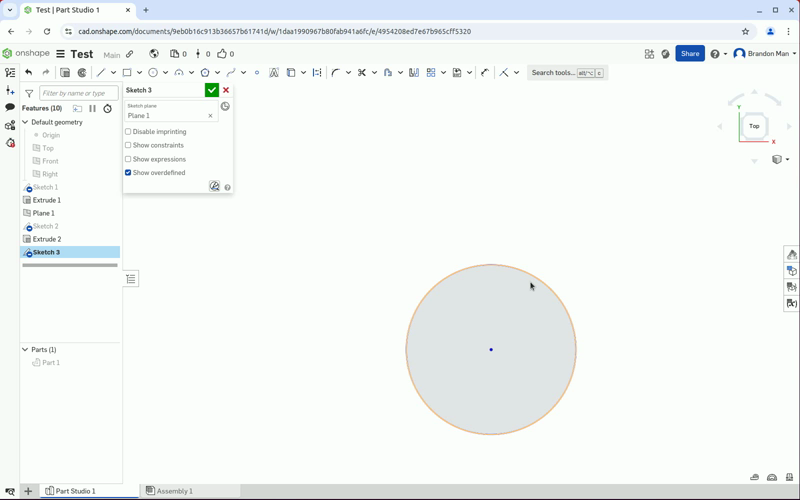
click(530, 281)
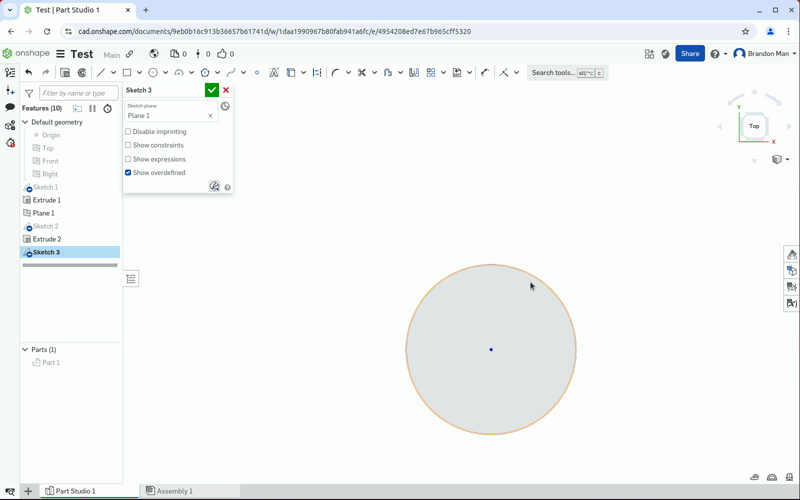
scroll(-6)
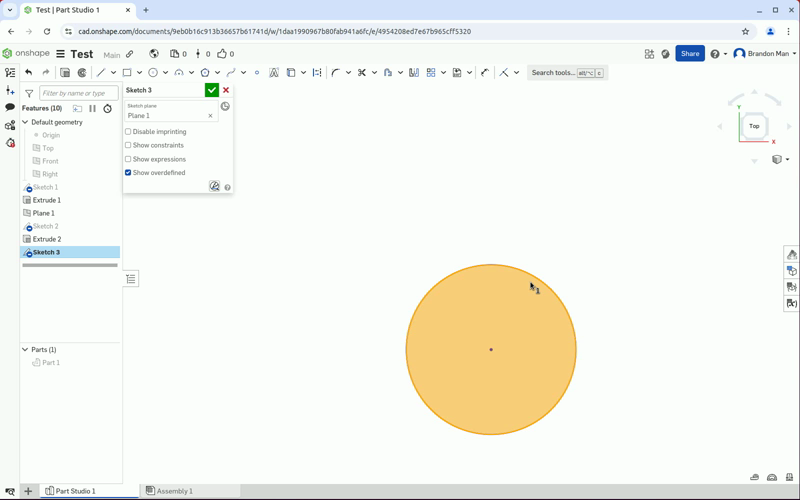
scroll(-6)
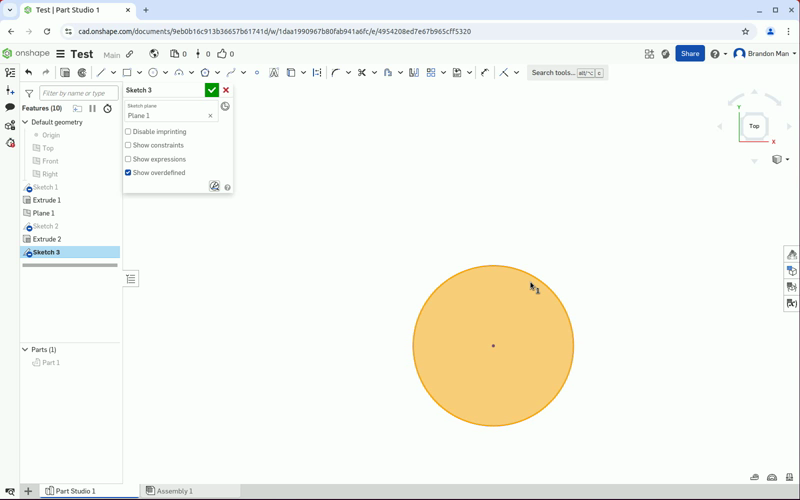
scroll(-6)
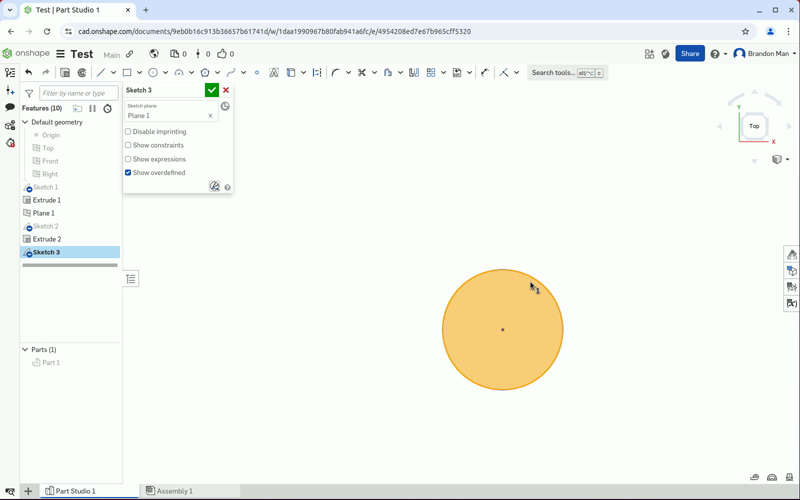
scroll(-6)
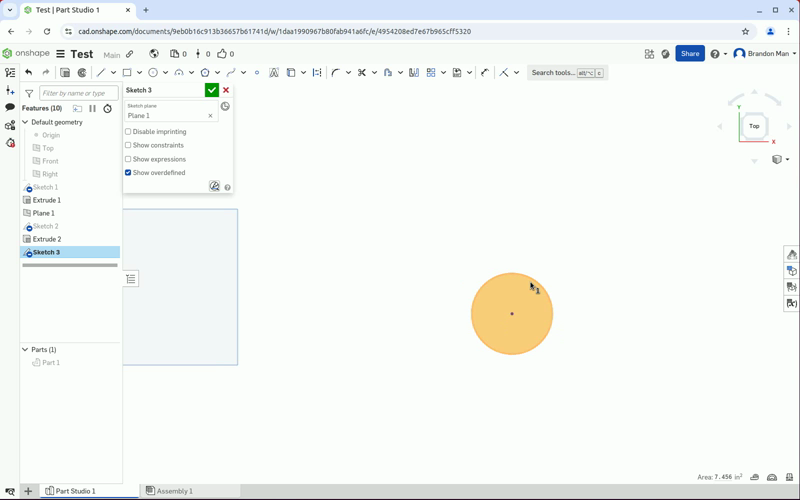
scroll(-6)
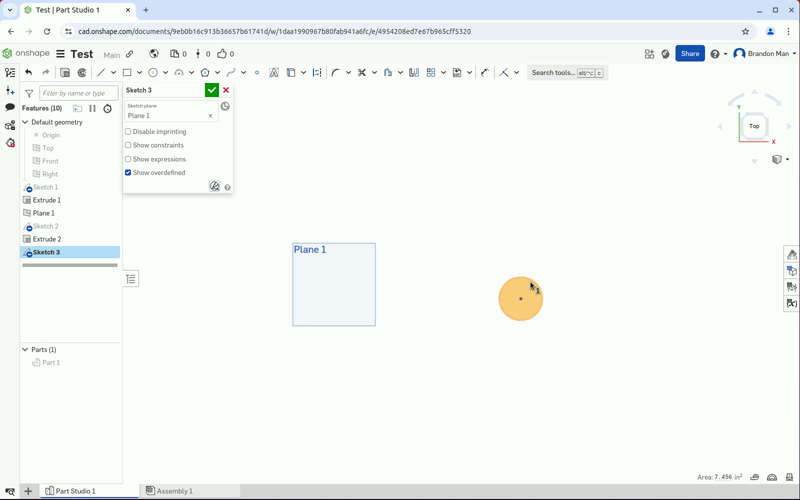
scroll(-6)
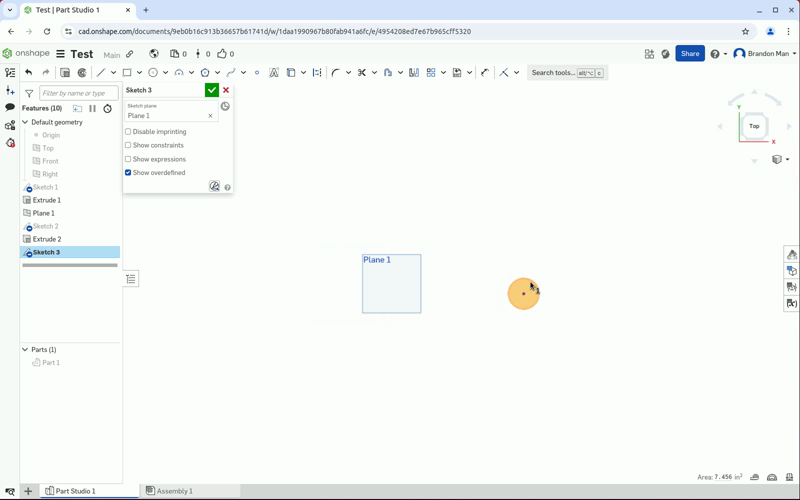
scroll(-6)
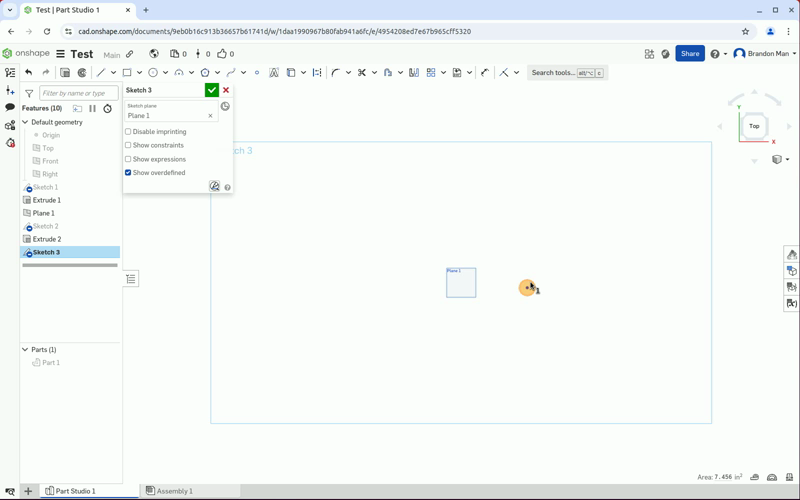
mouse_move(73, 352)
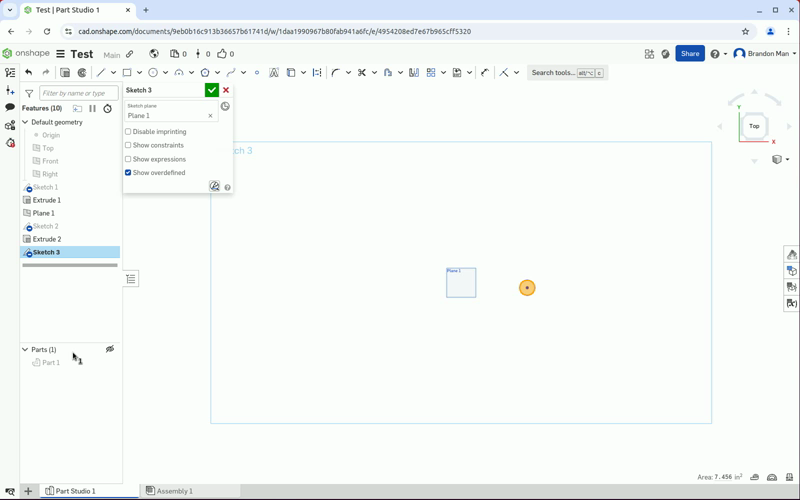
key(shift+y)
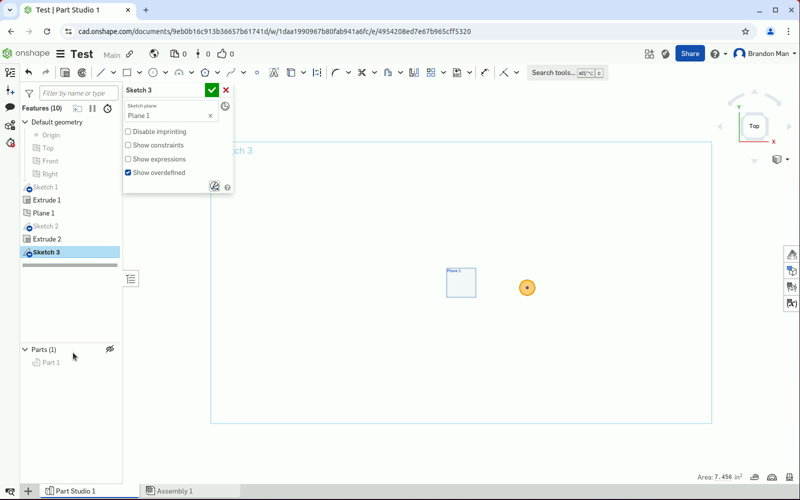
key(shift+e)
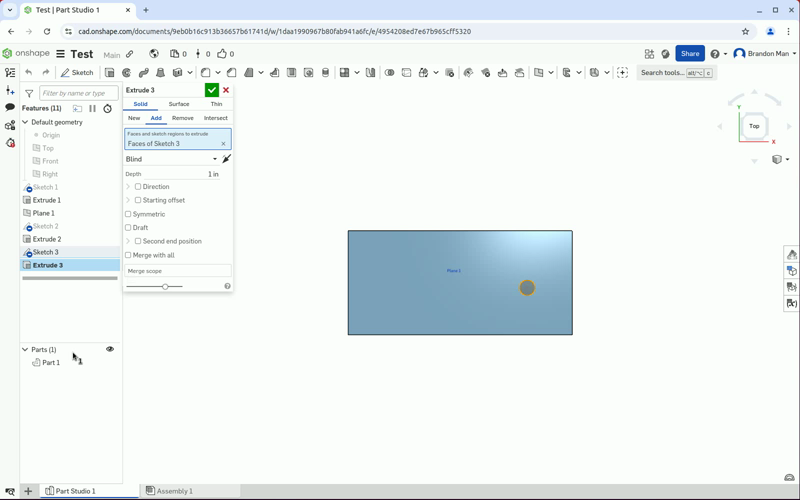
mouse_move(143, 106)
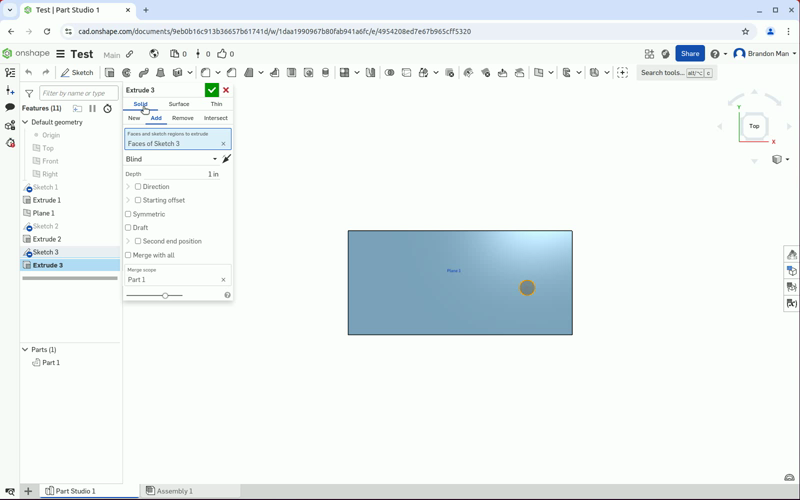
click(143, 106)
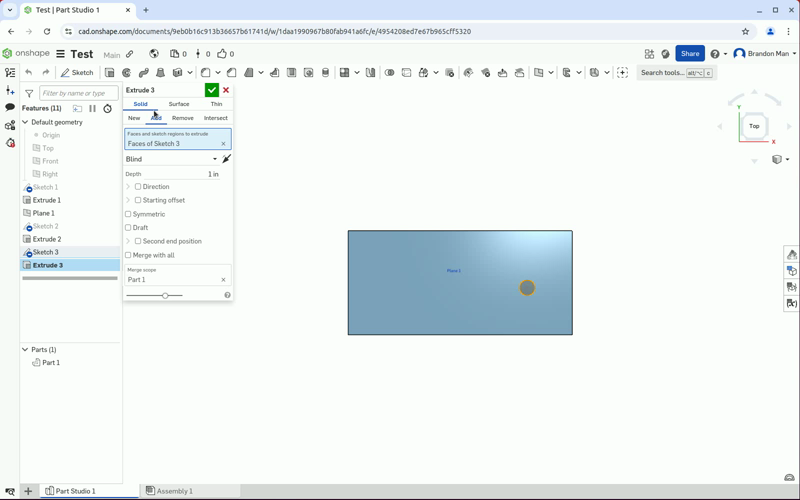
mouse_move(186, 120)
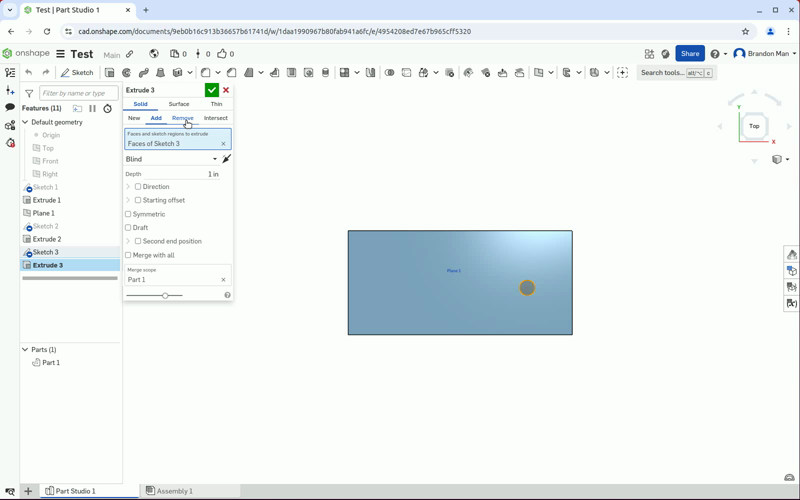
click(186, 120)
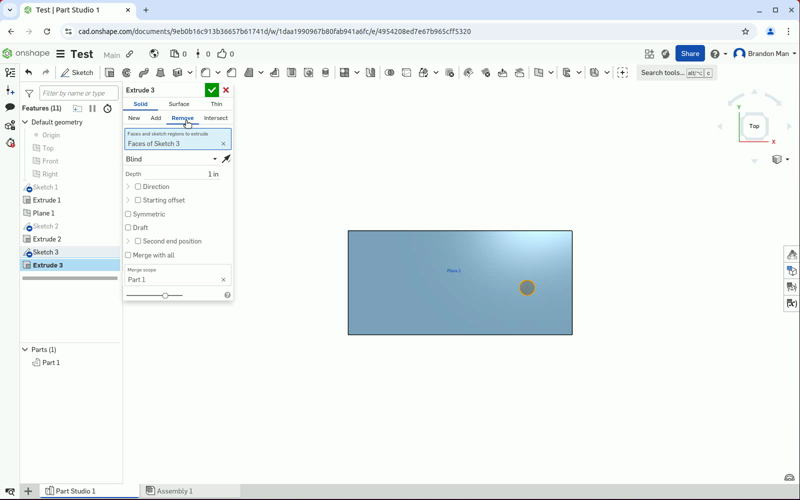
key(tab, 4)
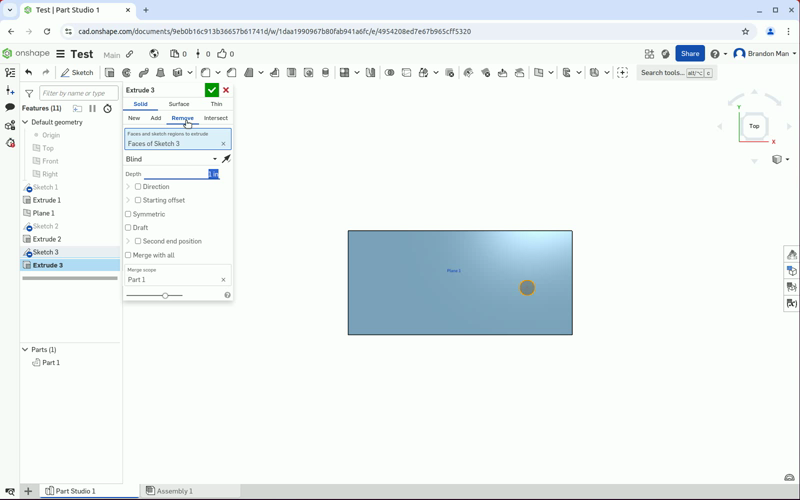
text(1.926)
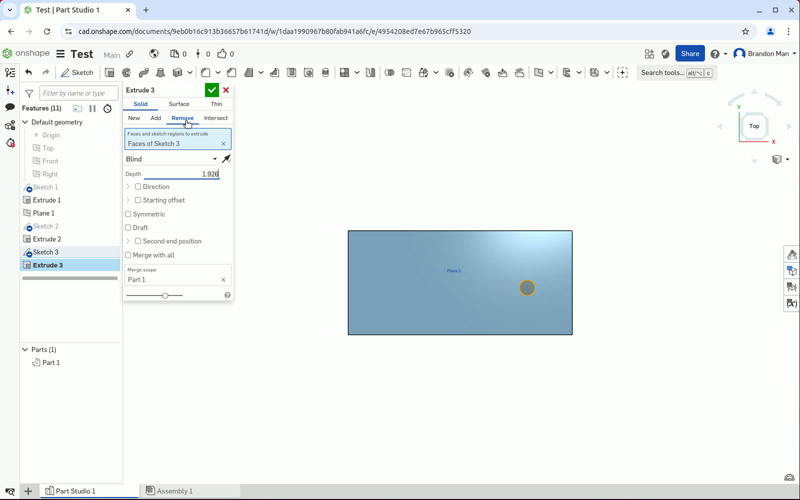
key(tab, 6)
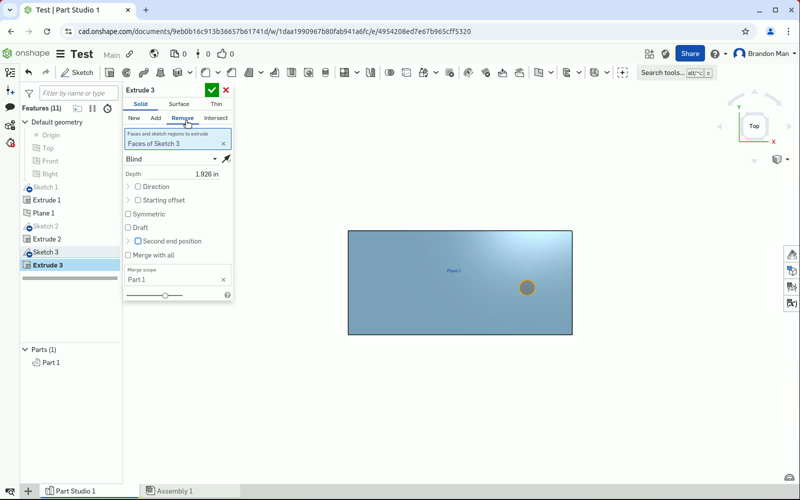
key(space)
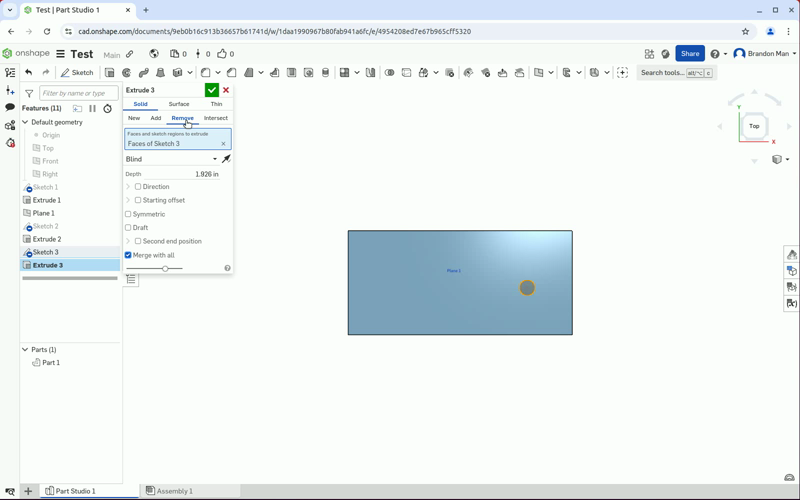
key(enter)
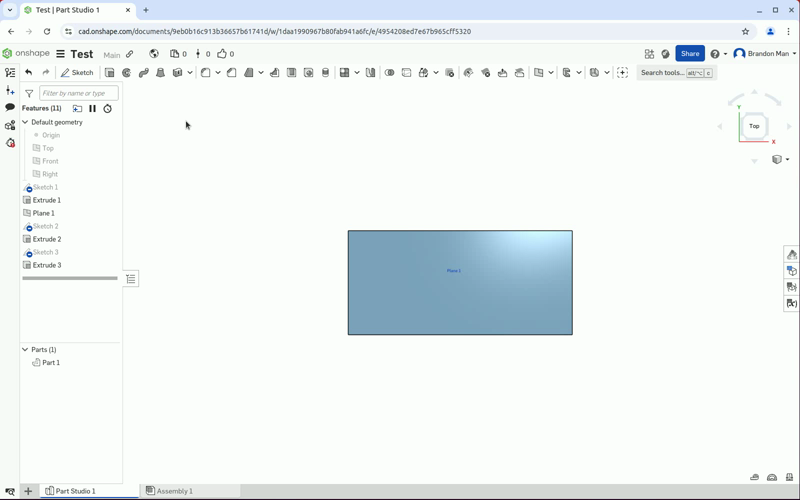
key(shift+h)
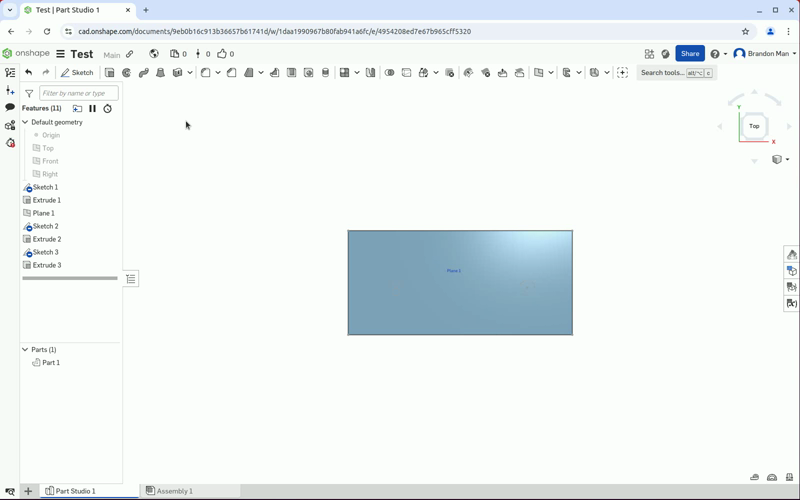
key(shift+h)
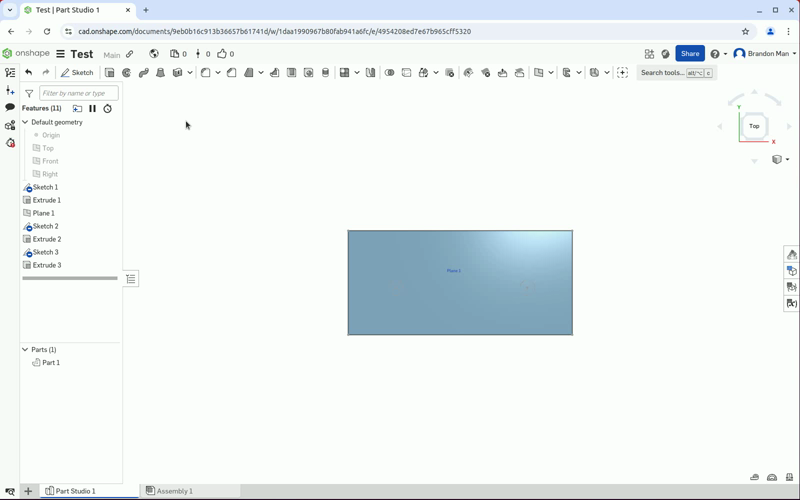
key(shift+7)
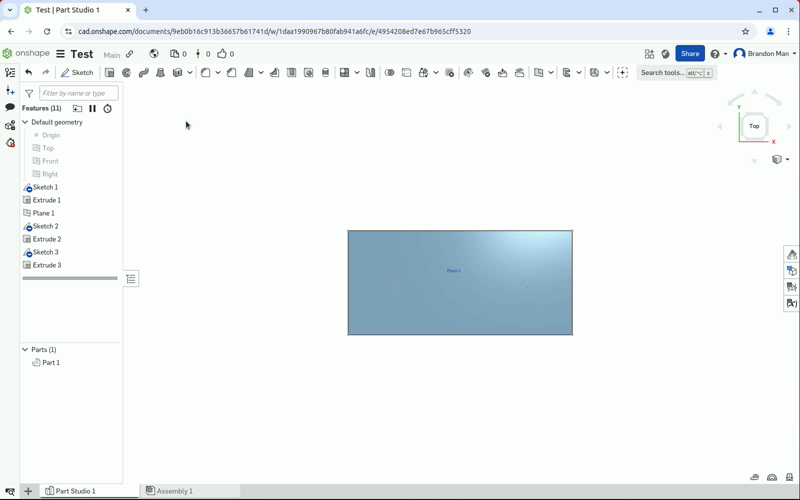
key(up, 3)
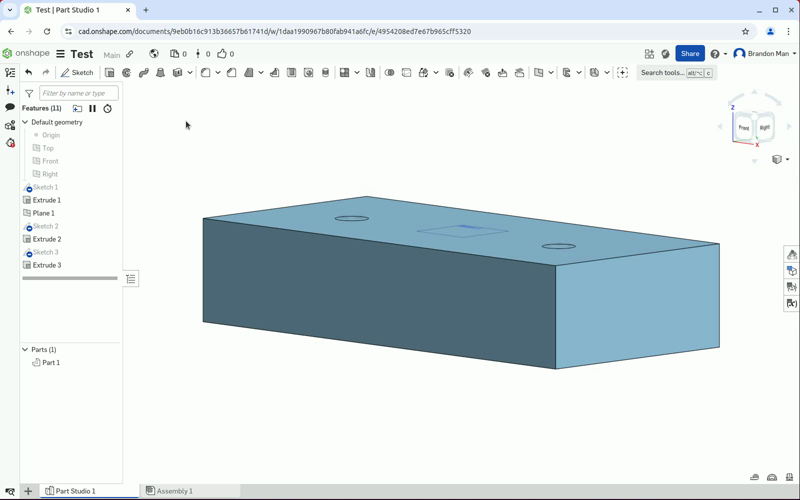
key(left, 3)
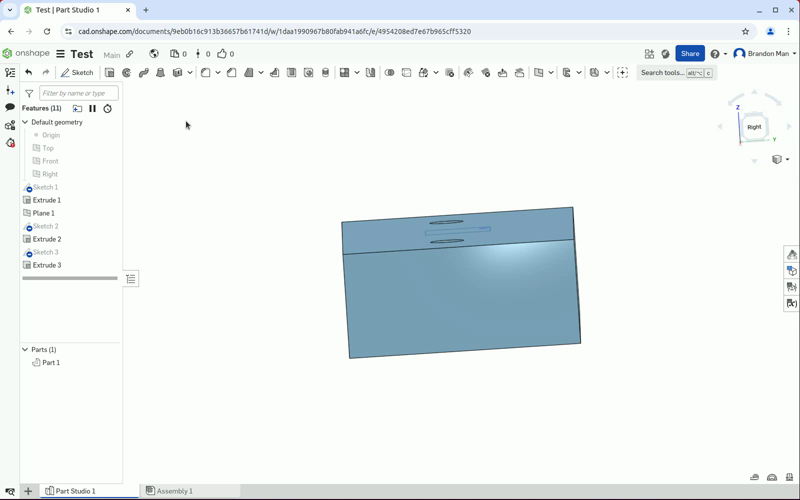
key(right, 3)
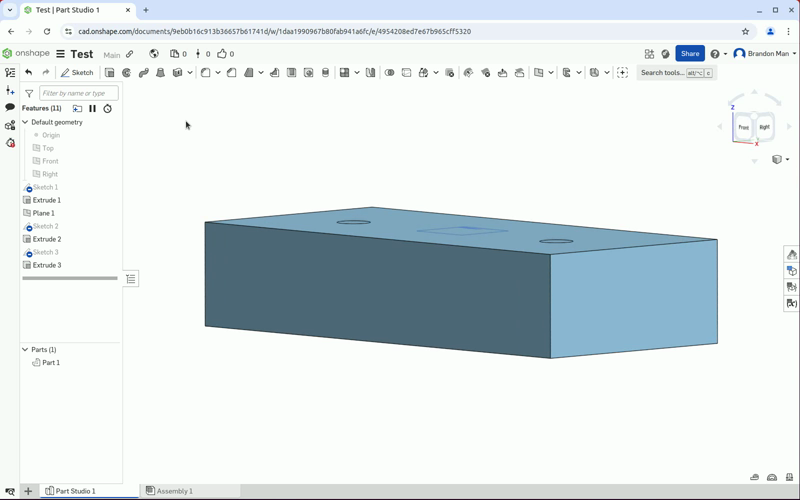
key(down, 3)
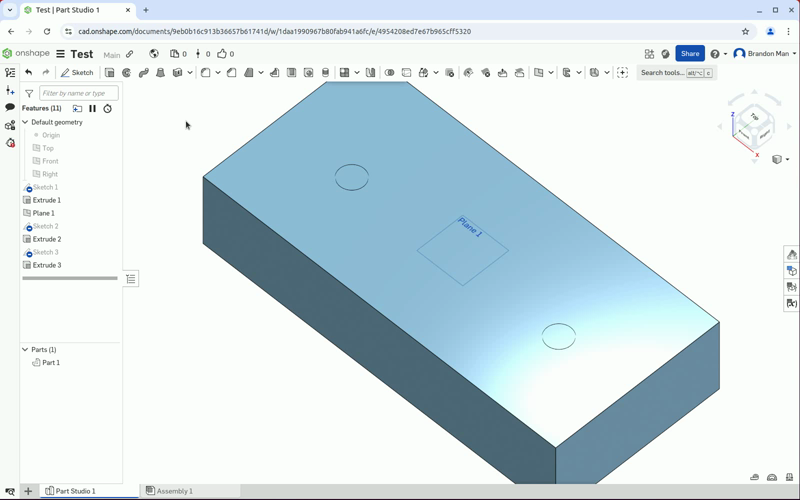
mouse_move(73, 189)
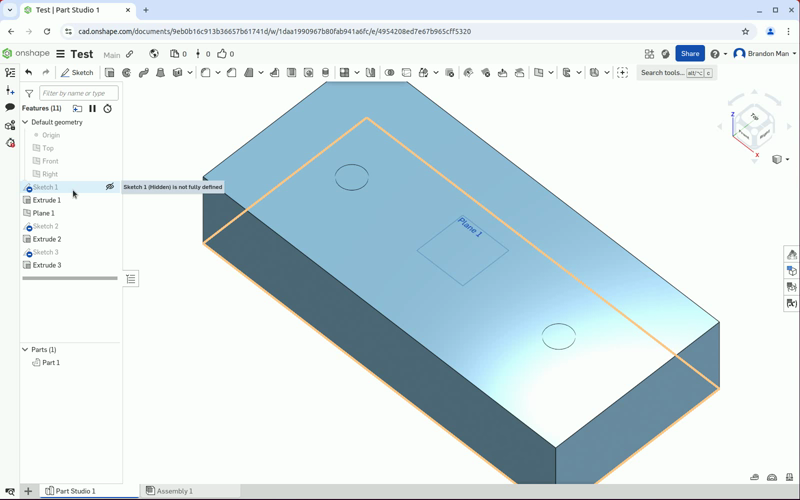
click(73, 189)